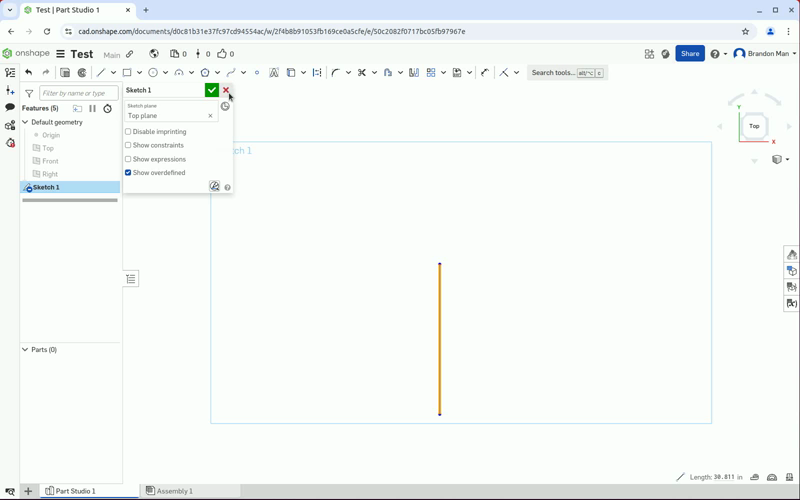
key(shift+h)
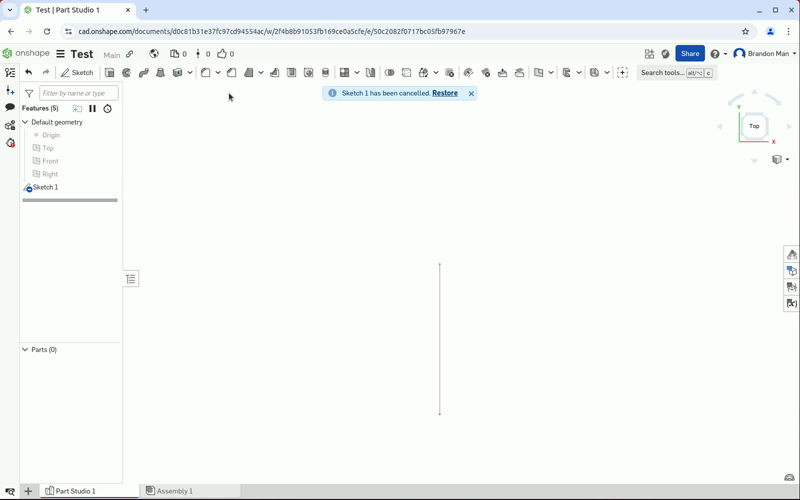
key(shift+s)
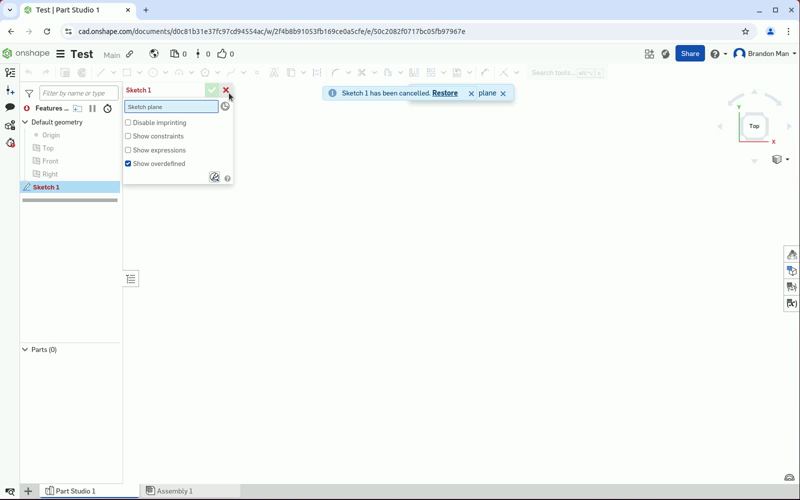
mouse_move(73, 150)
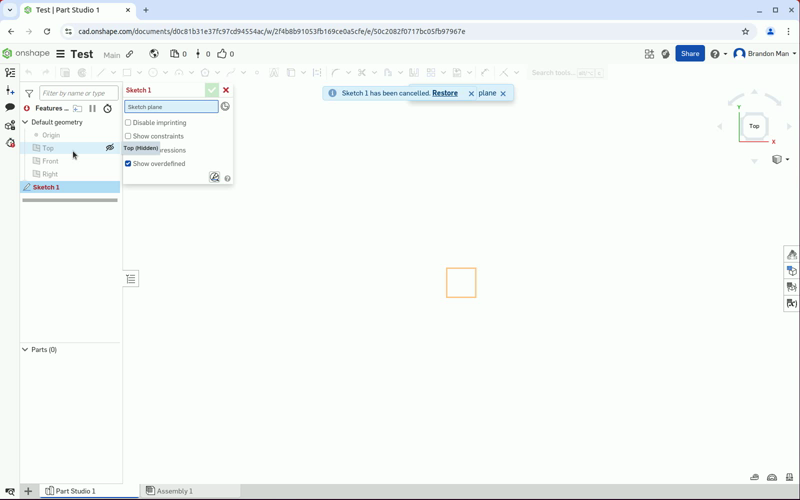
click(73, 150)
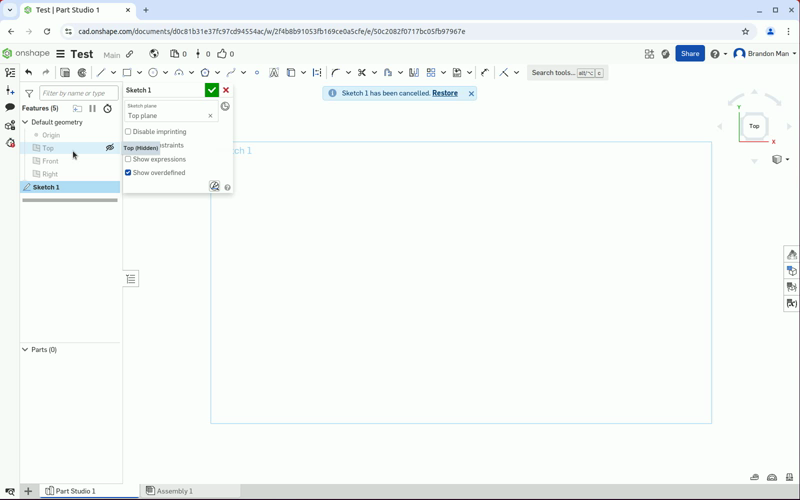
mouse_move(73, 352)
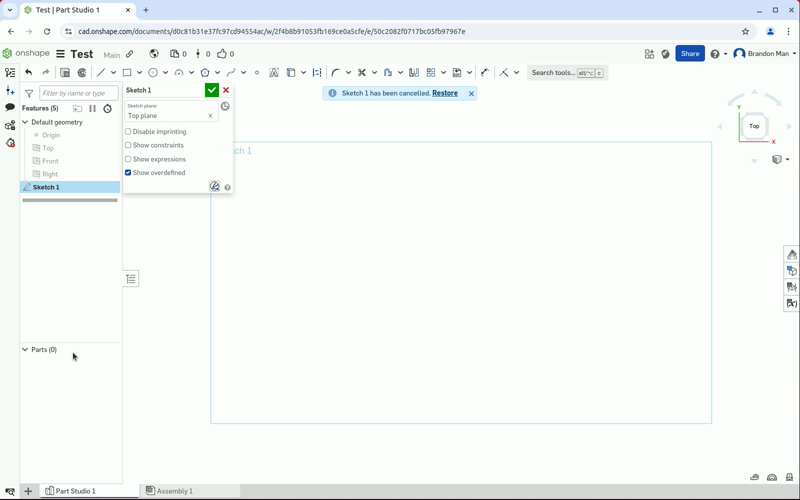
key(y)
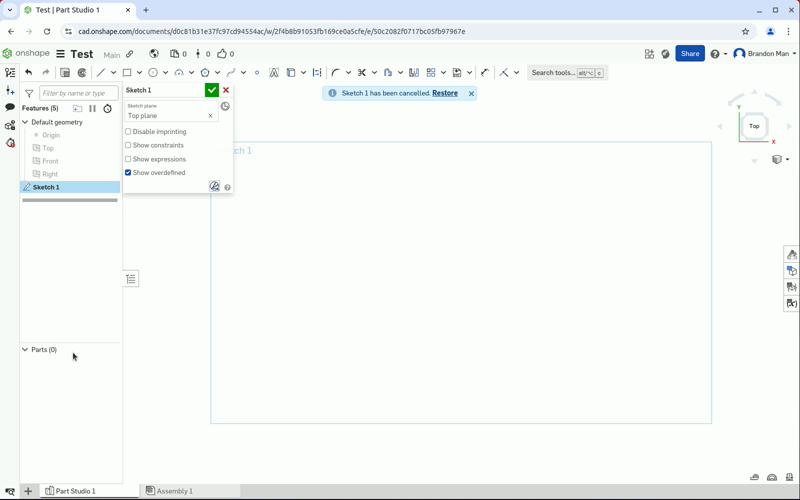
key(l)
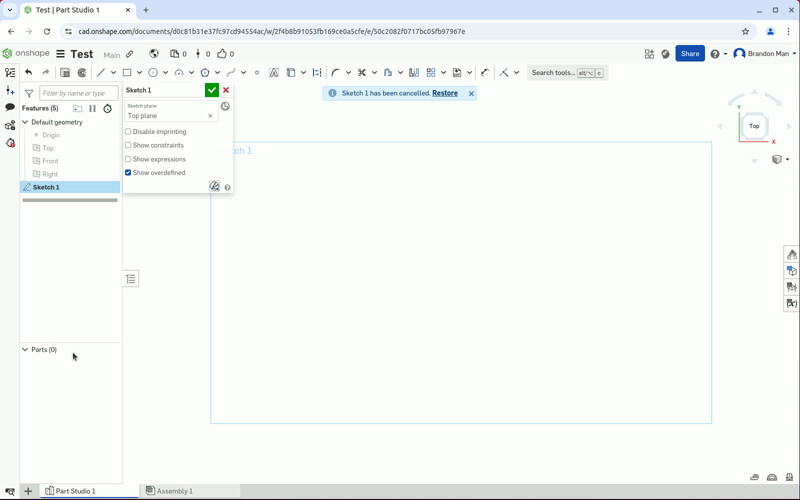
key_down(shift)
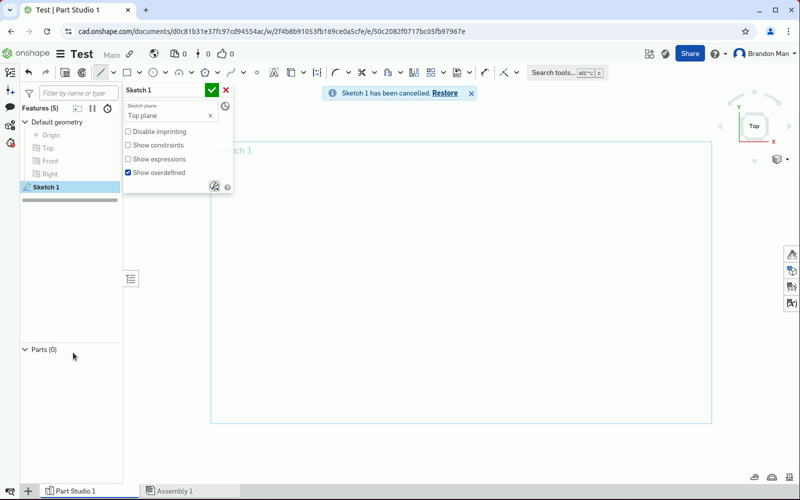
mouse_move(438, 282)
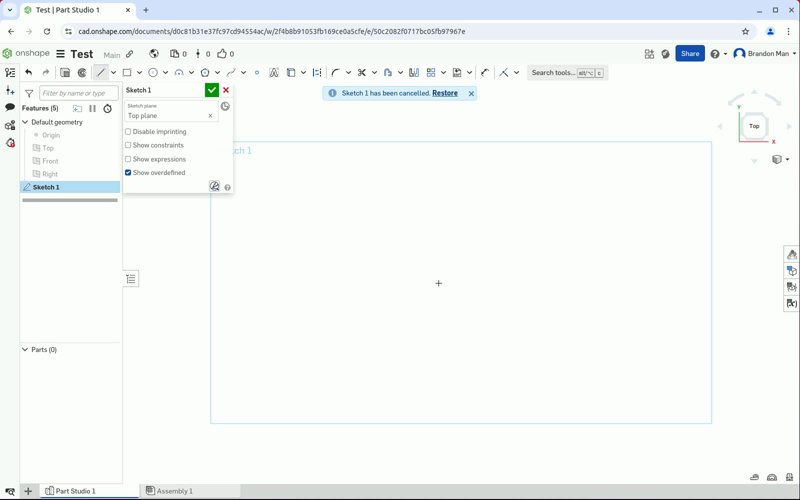
click(438, 282)
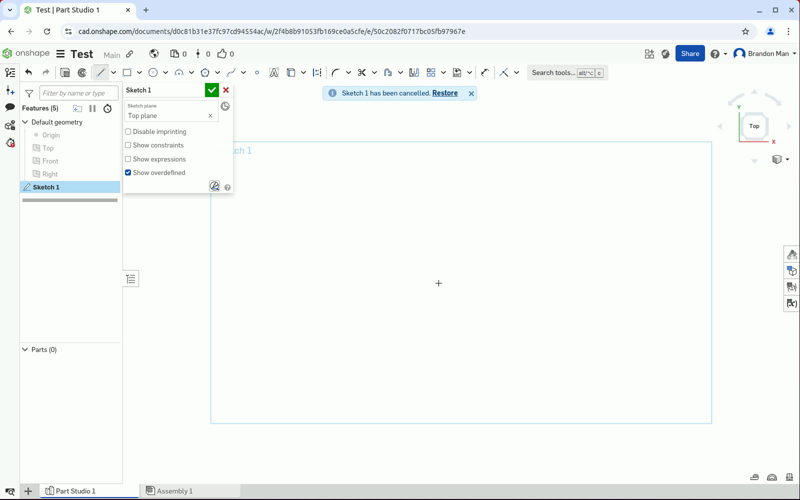
key_up(shift)
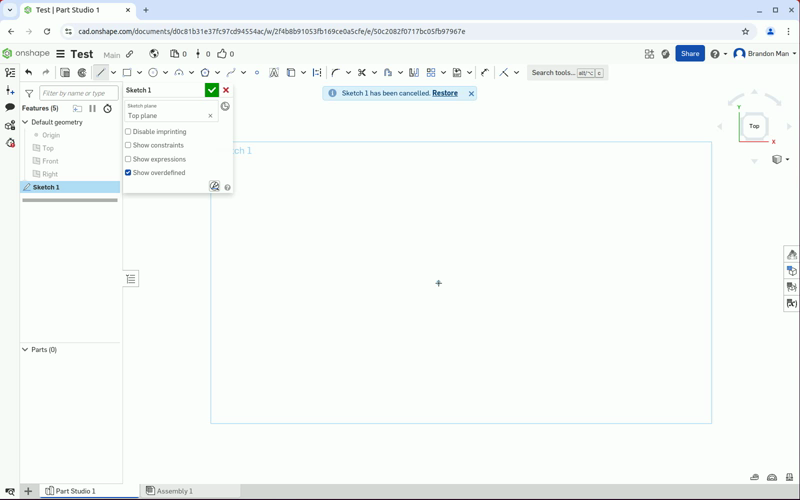
key_down(shift)
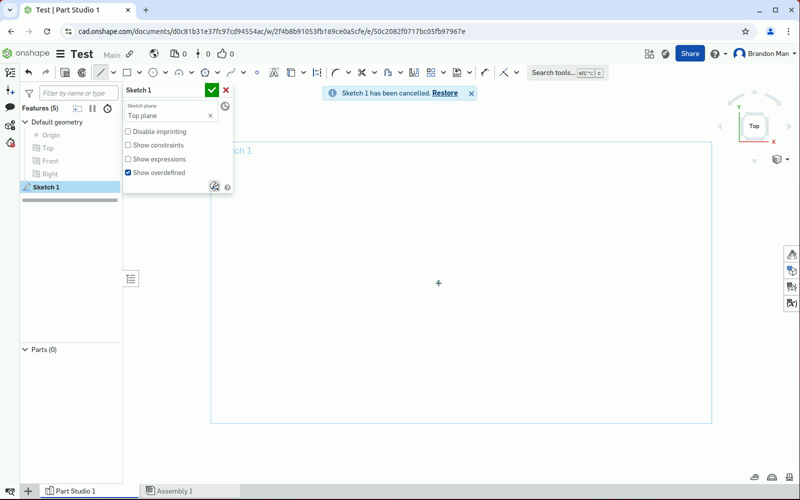
mouse_move(468, 282)
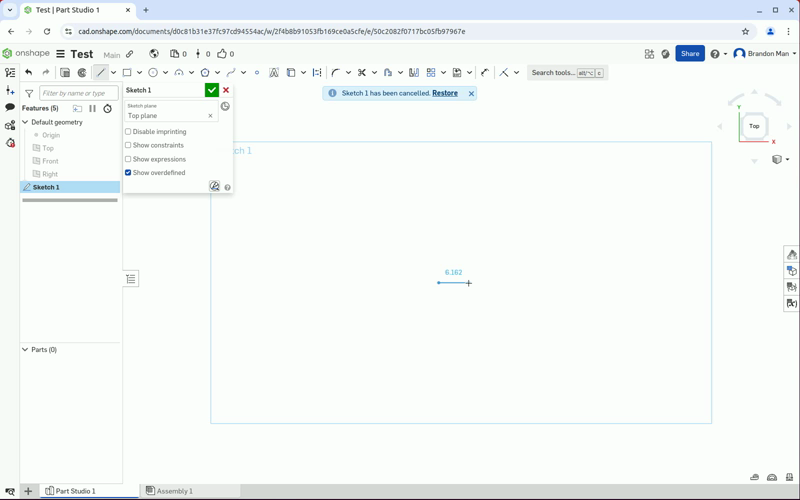
mouse_move(461, 282)
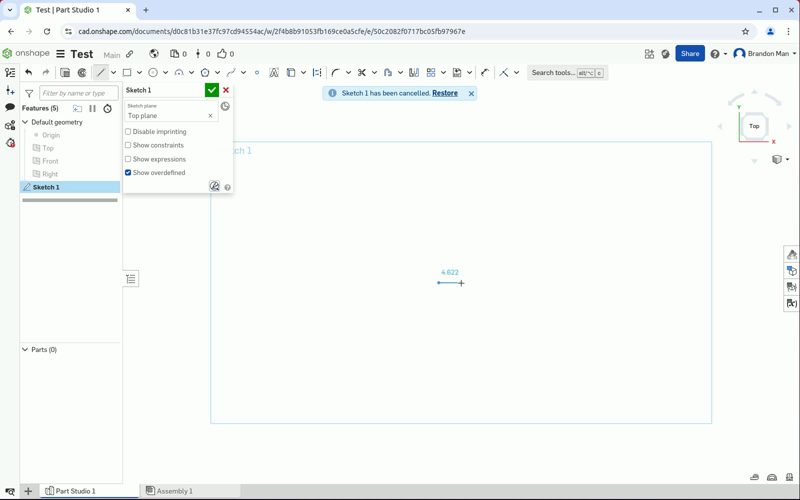
click(461, 282)
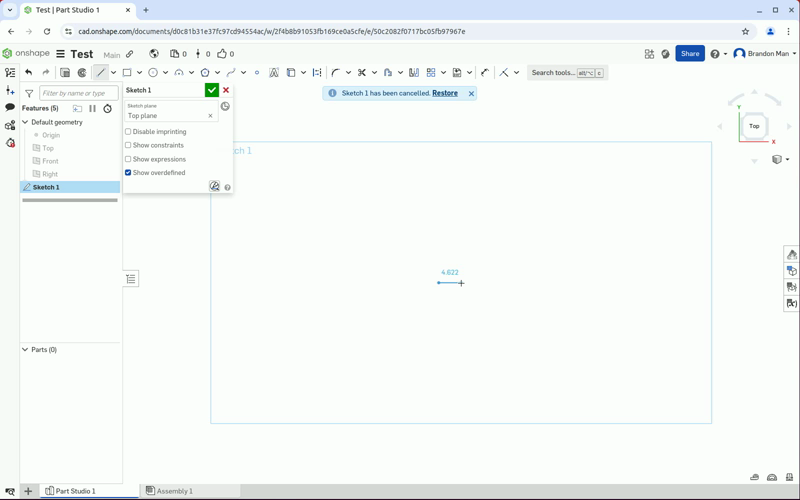
key_up(shift)
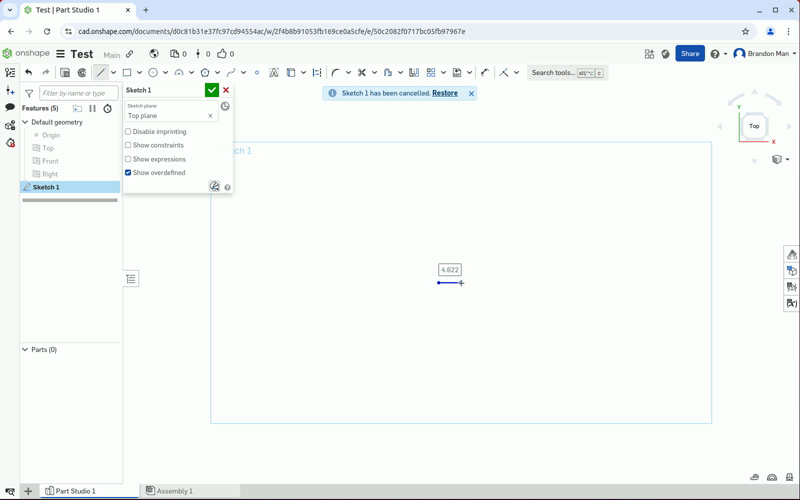
key_down(shift)
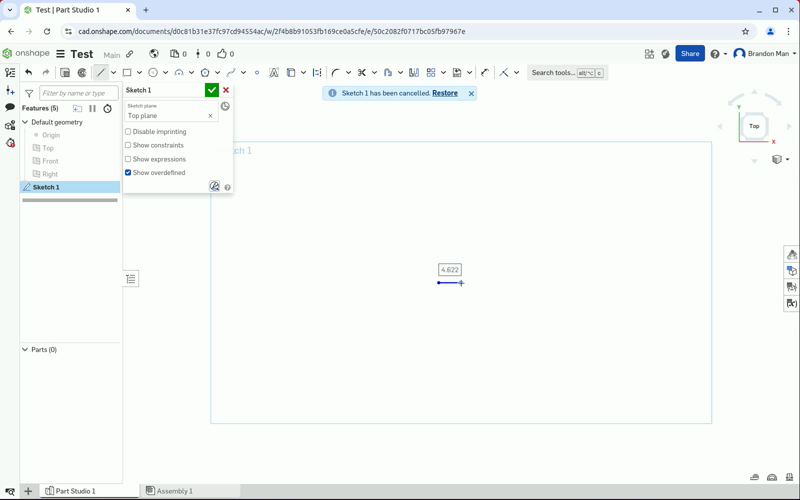
mouse_move(461, 170)
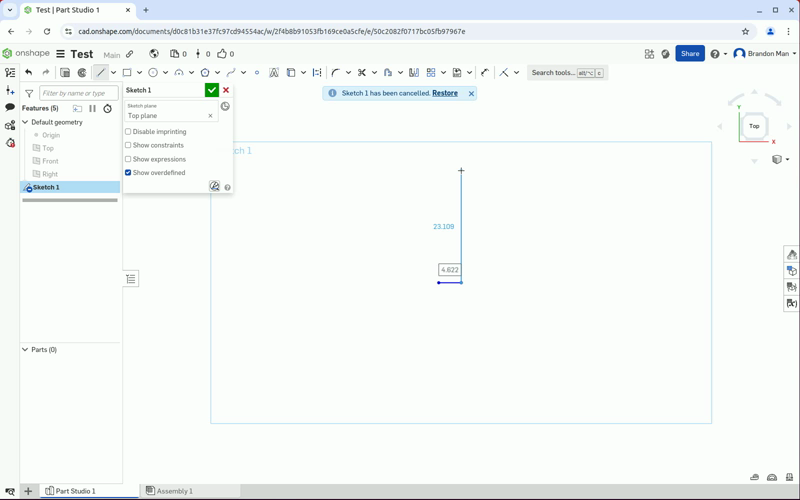
click(461, 170)
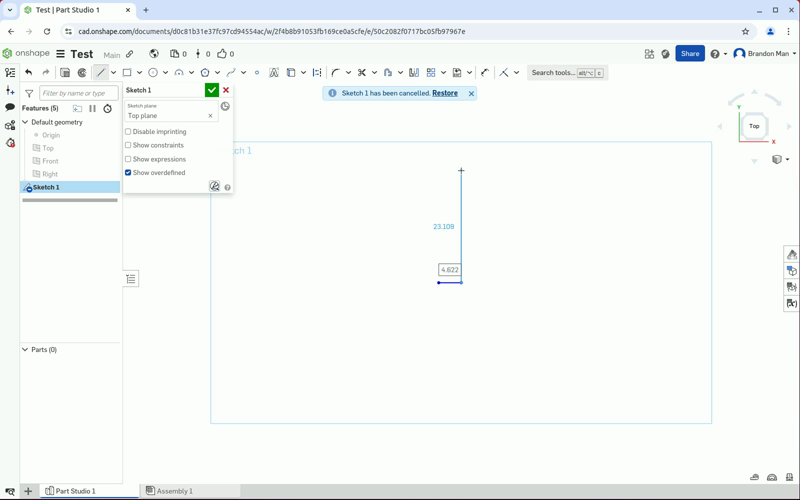
key_up(shift)
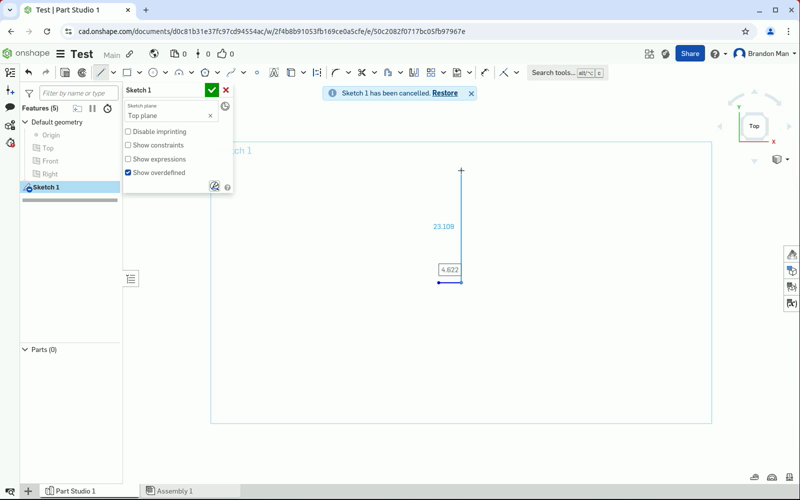
key_down(shift)
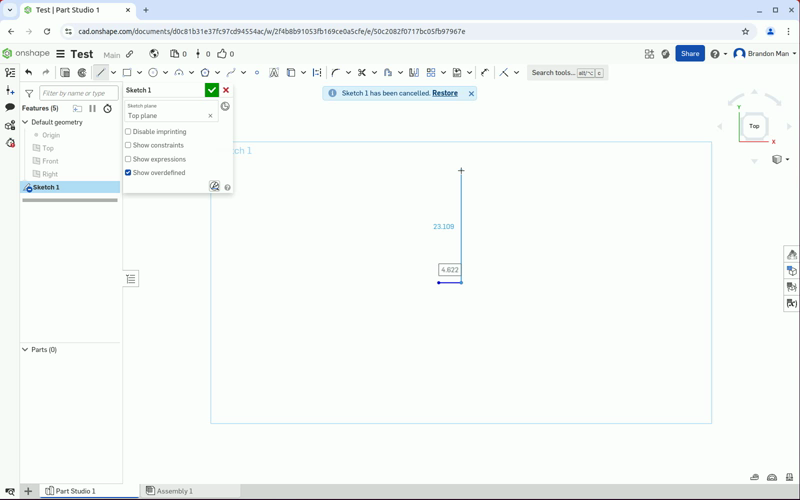
mouse_move(491, 170)
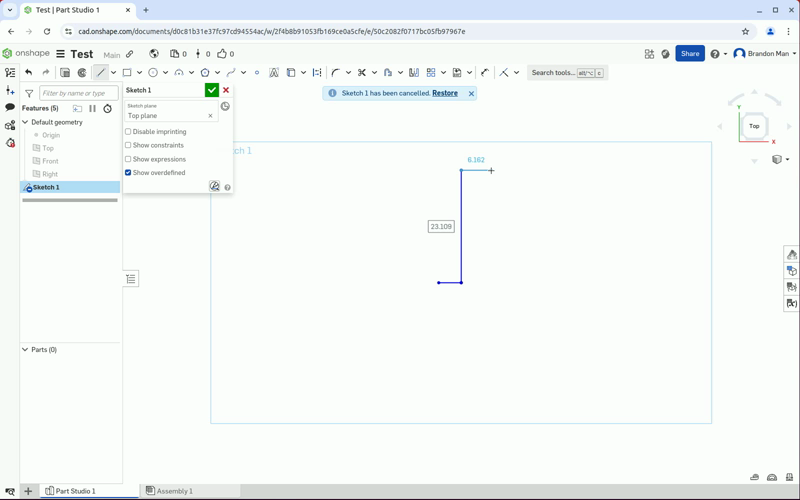
mouse_move(438, 170)
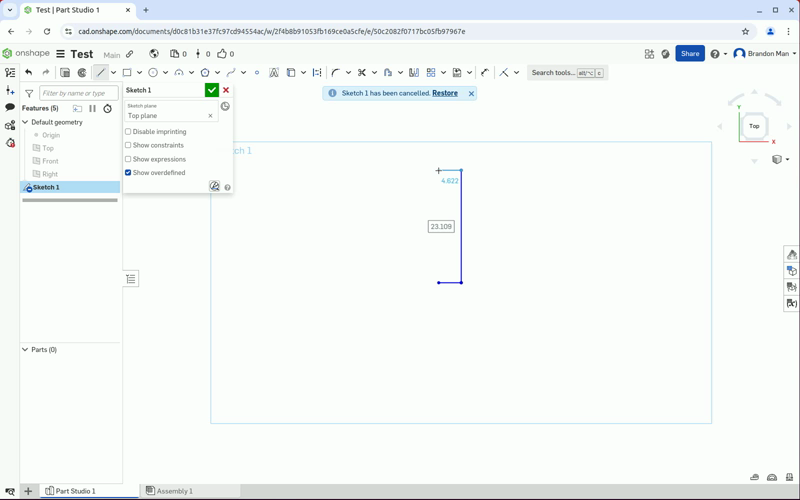
click(438, 170)
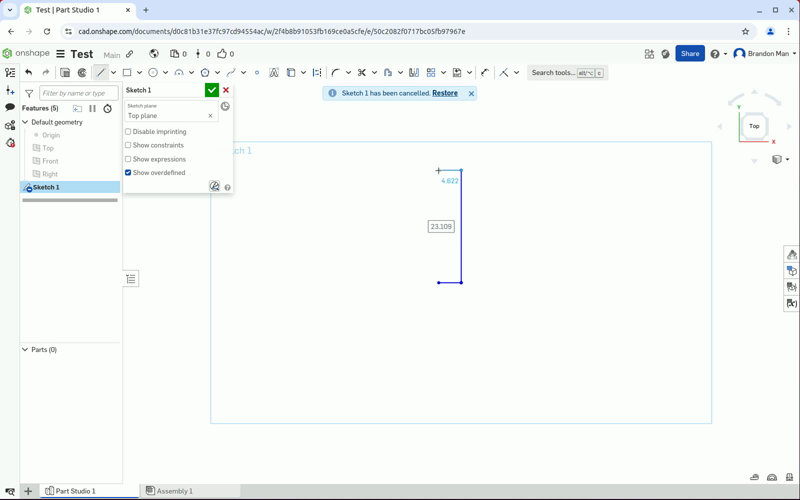
key_up(shift)
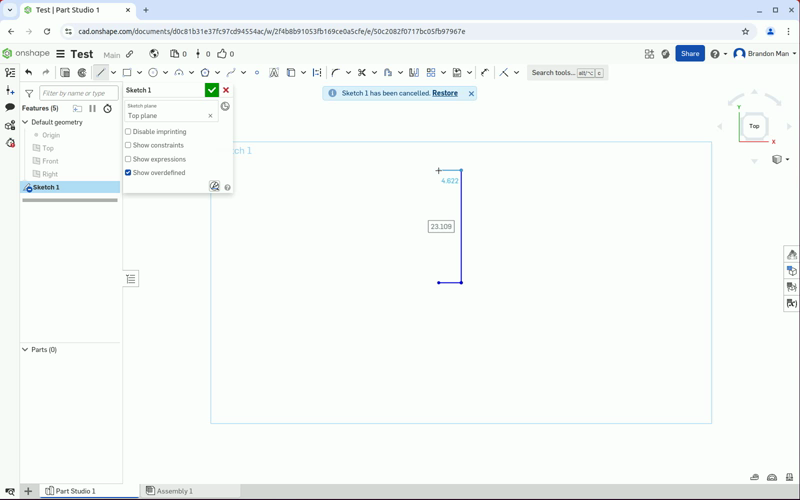
key_down(shift)
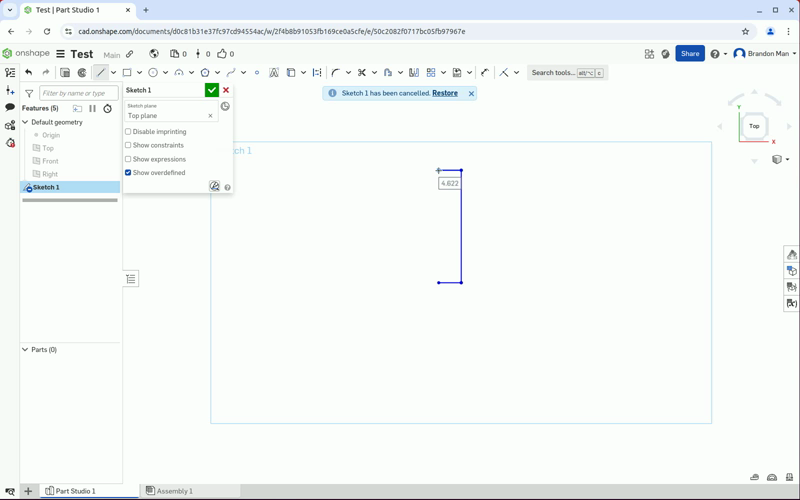
mouse_move(438, 282)
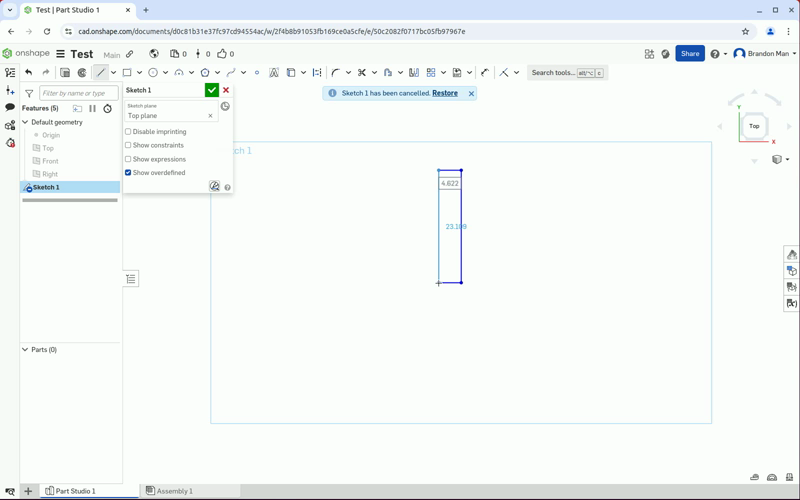
key_up(shift)
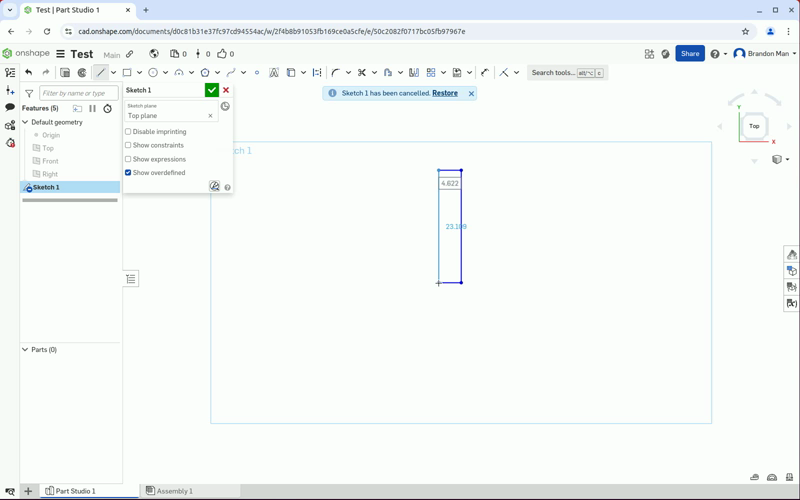
click(438, 282)
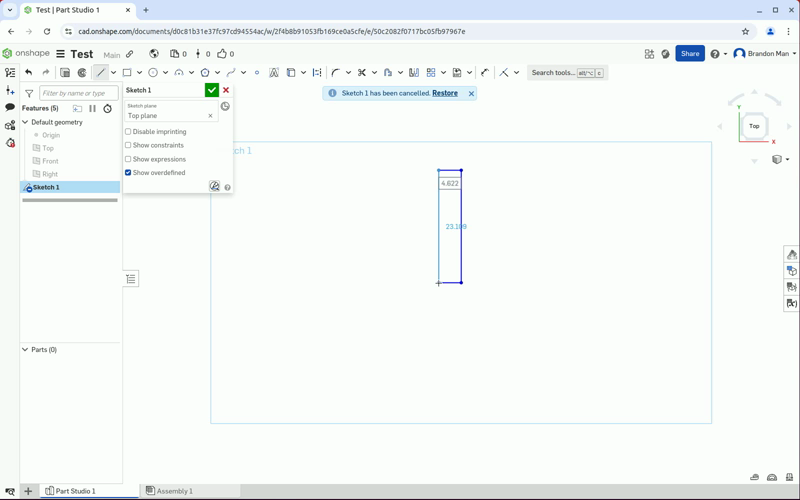
key(esc)
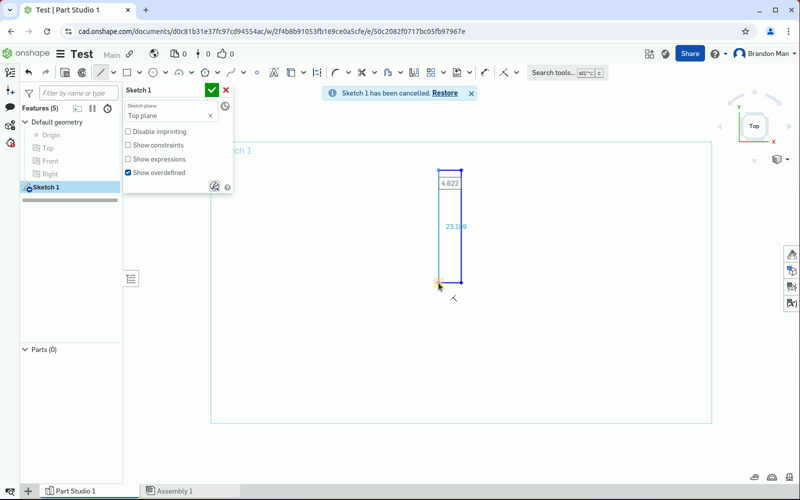
key(c)
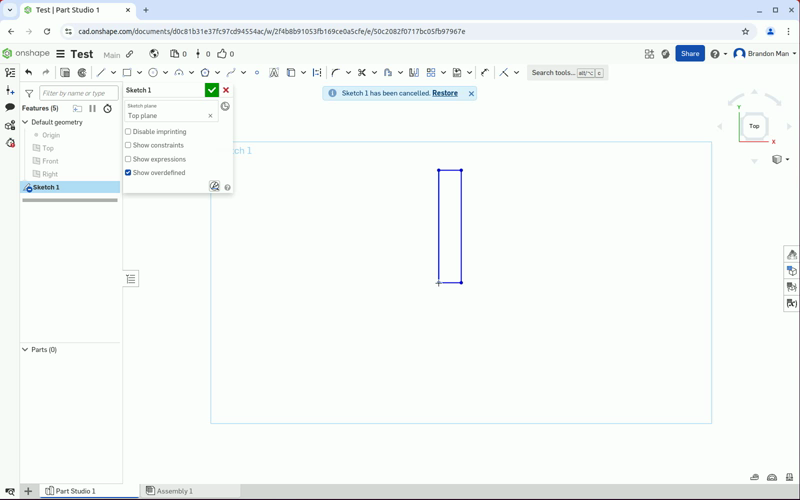
key_down(shift)
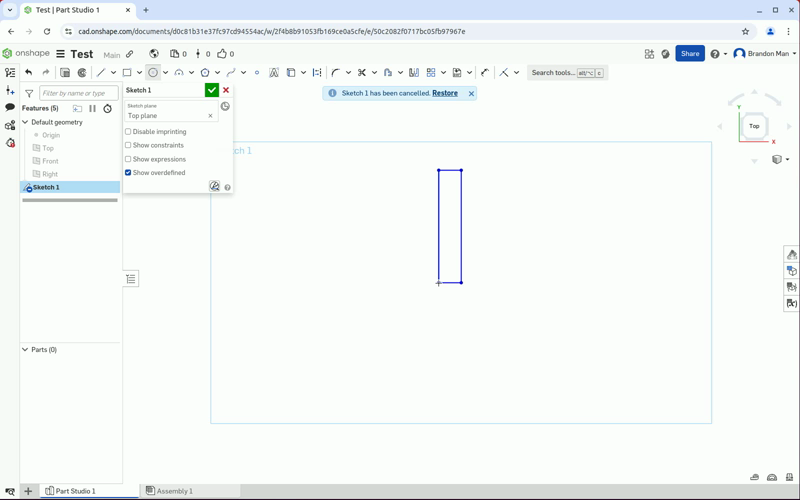
mouse_move(450, 271)
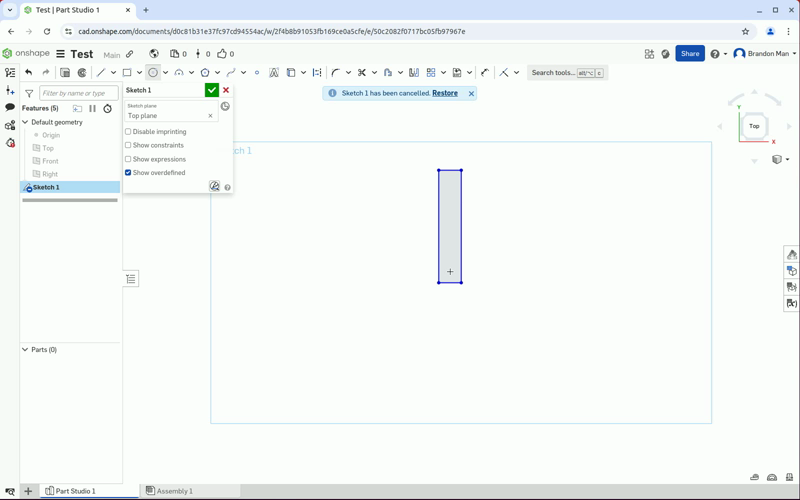
click(450, 271)
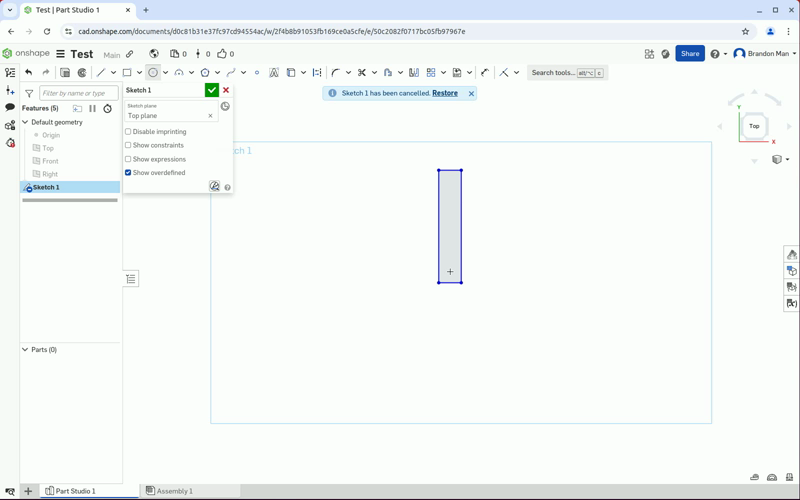
key_up(shift)
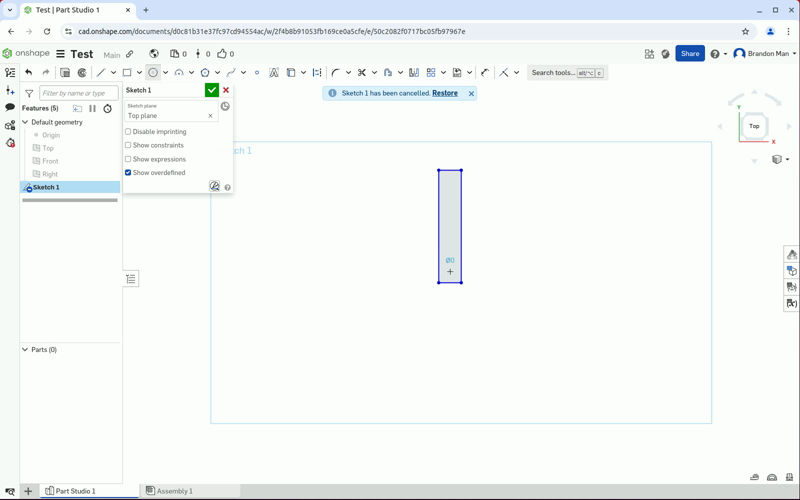
mouse_move(455, 271)
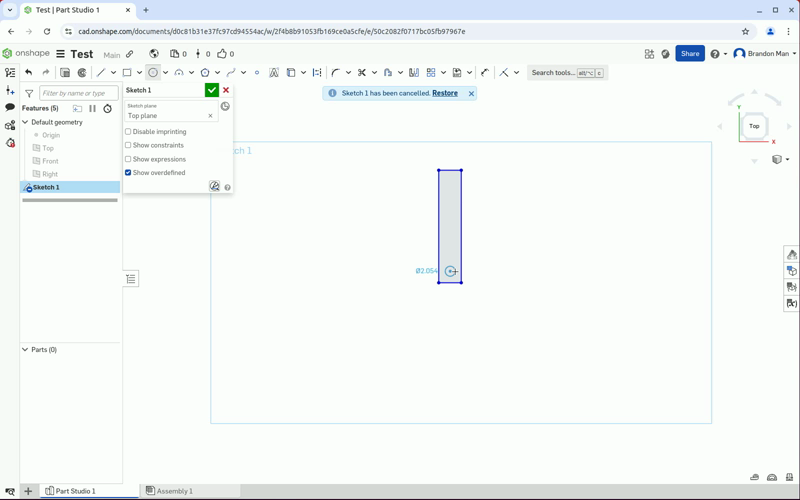
click(455, 271)
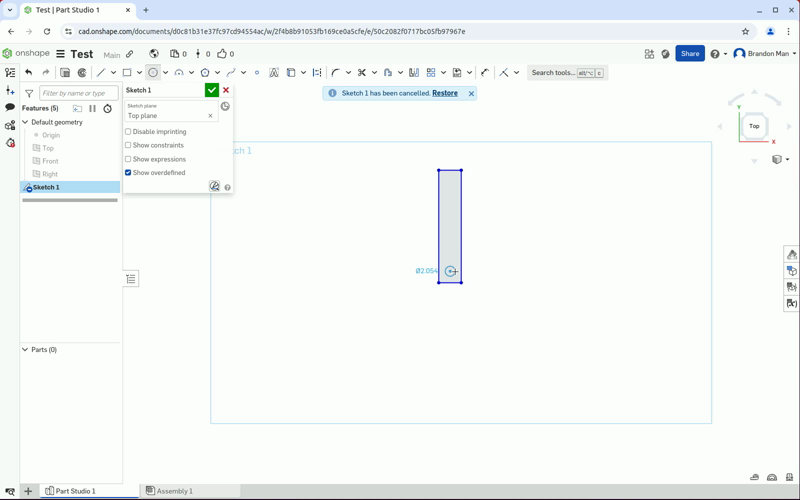
key(esc)
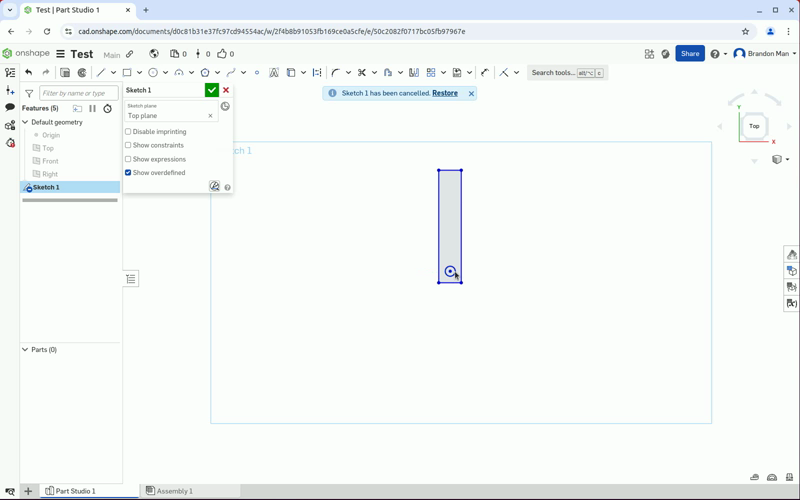
key(c)
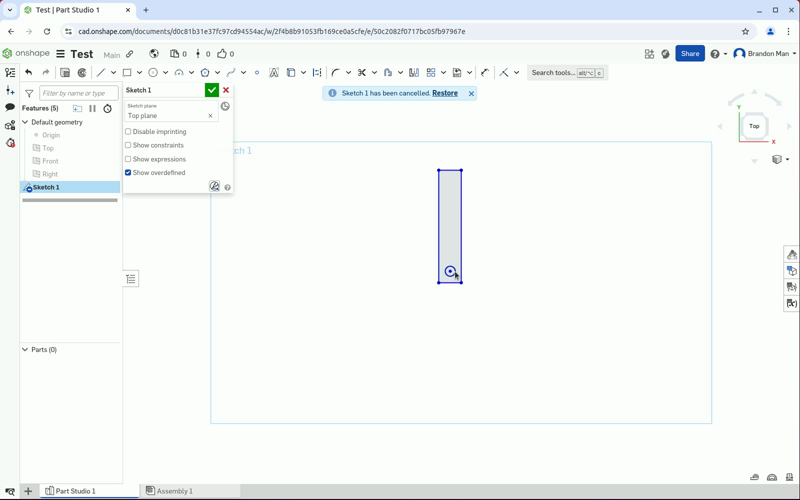
key_down(shift)
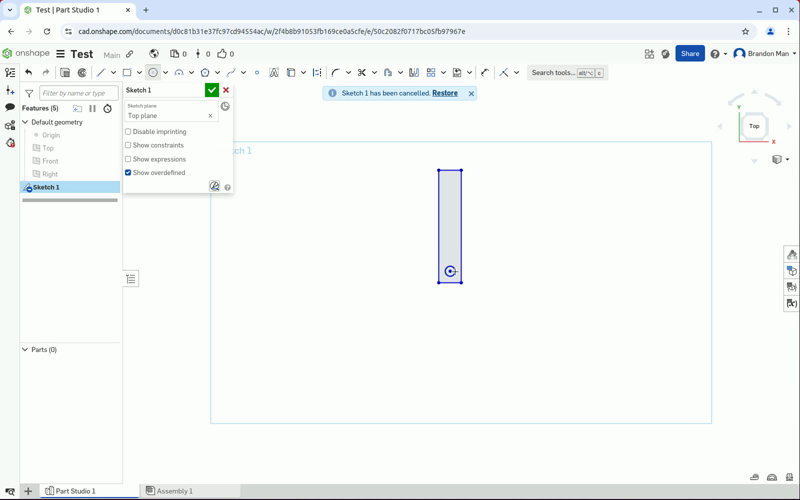
mouse_move(450, 181)
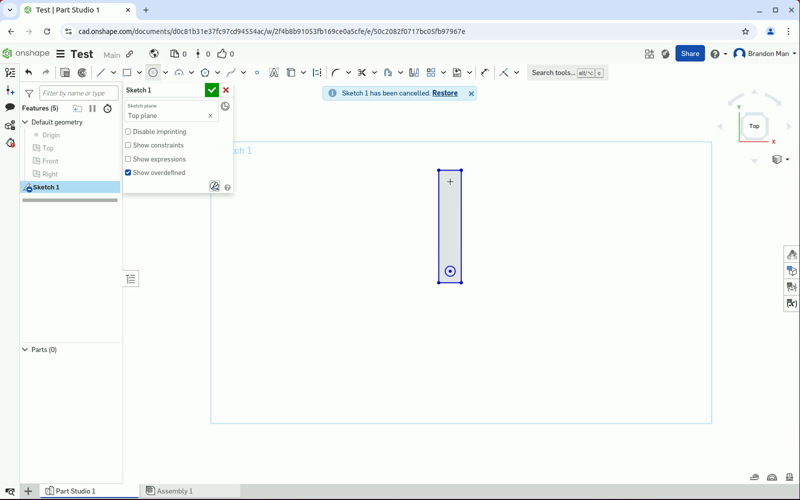
click(450, 181)
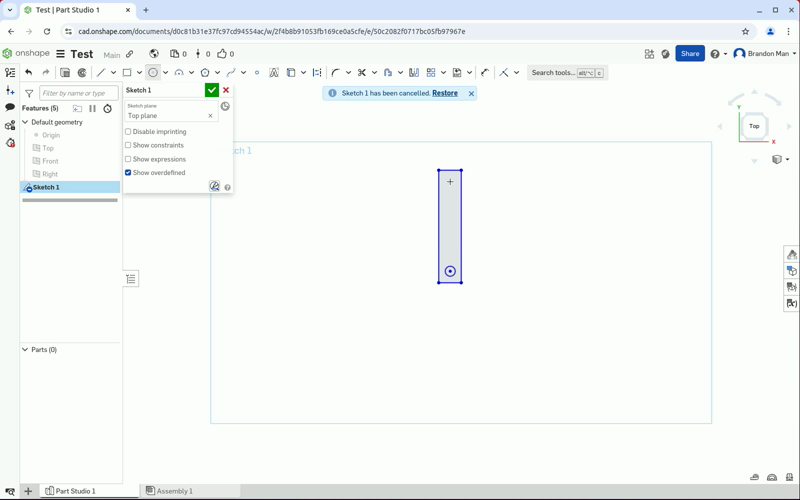
key_up(shift)
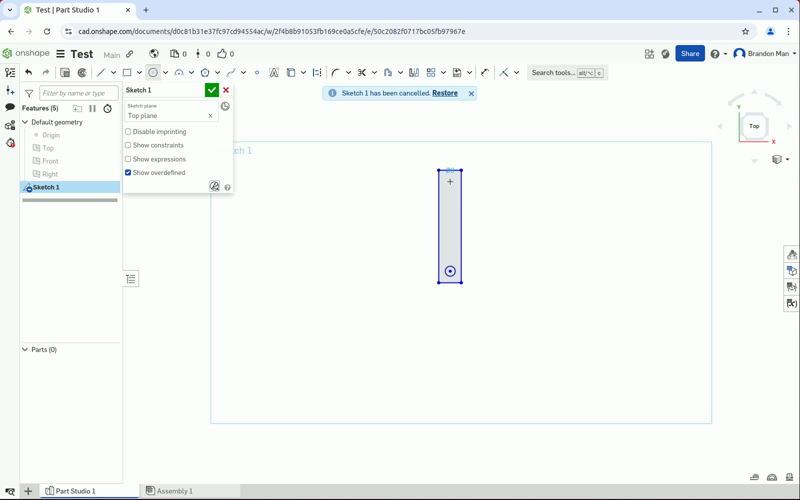
mouse_move(455, 181)
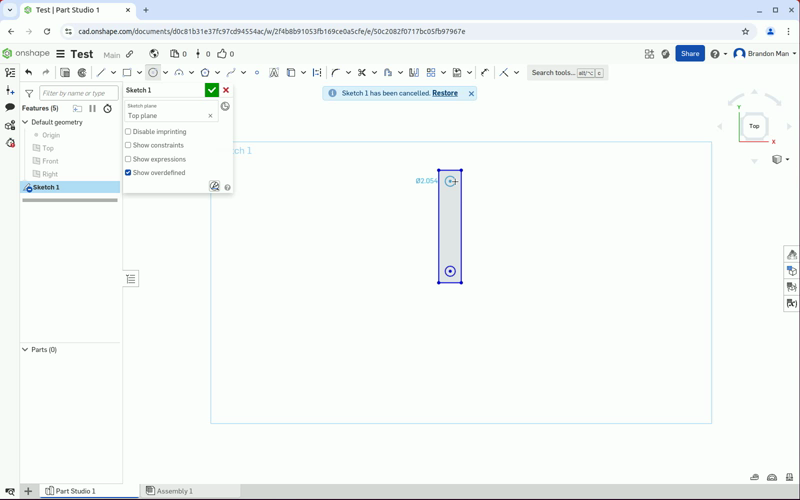
click(455, 181)
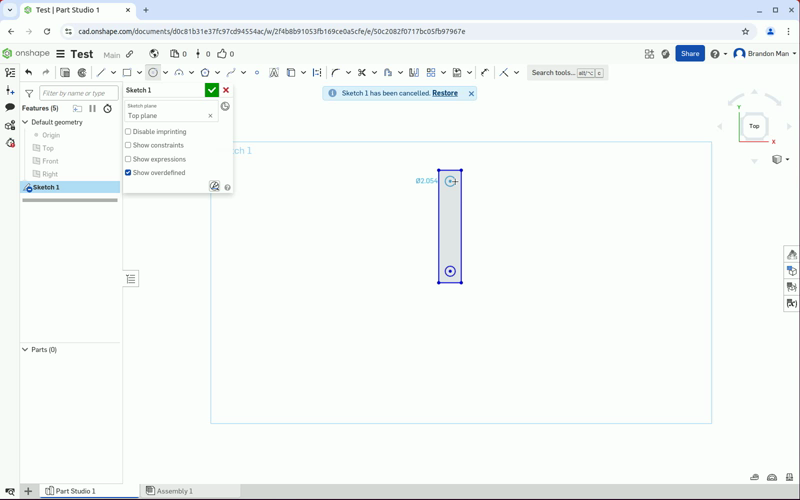
key(esc)
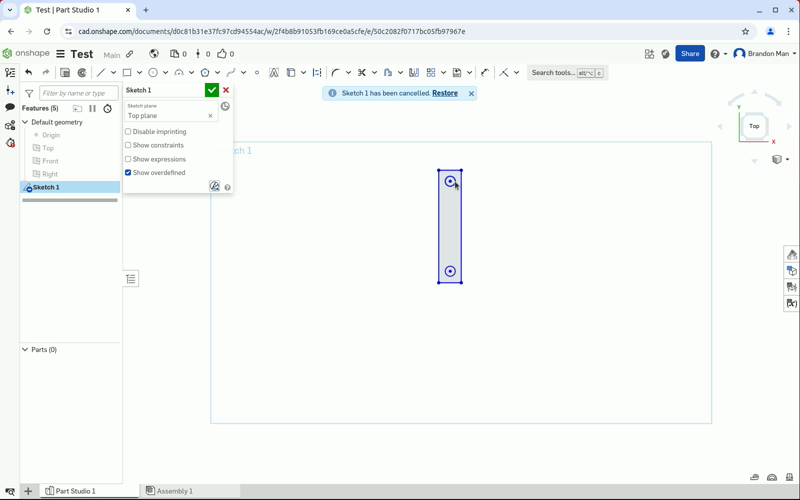
mouse_move(445, 217)
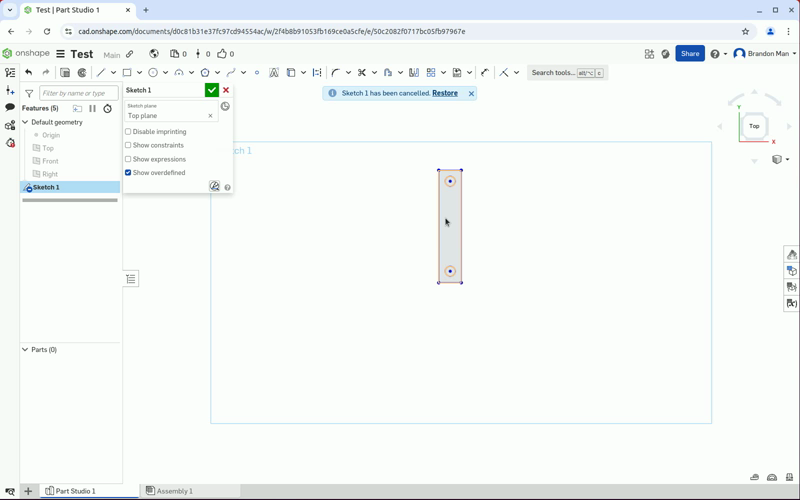
click(445, 217)
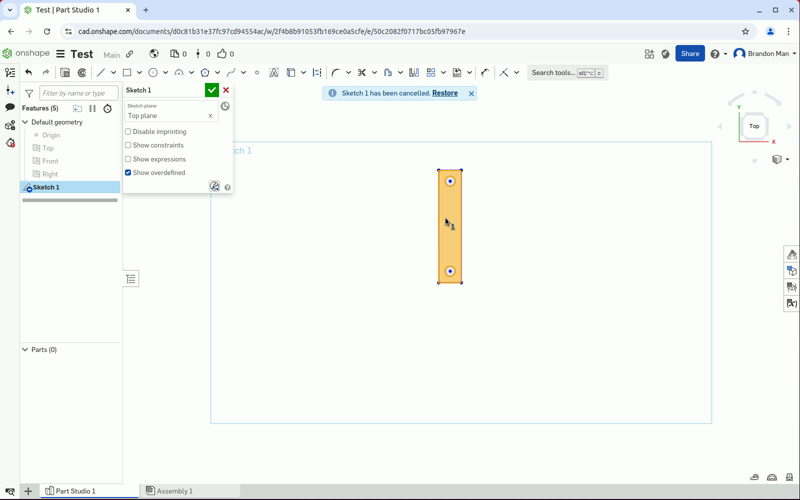
mouse_move(73, 352)
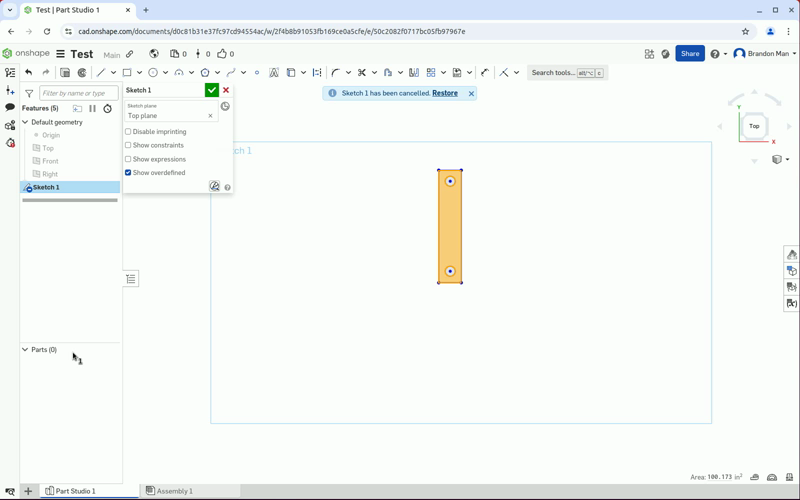
key(shift+y)
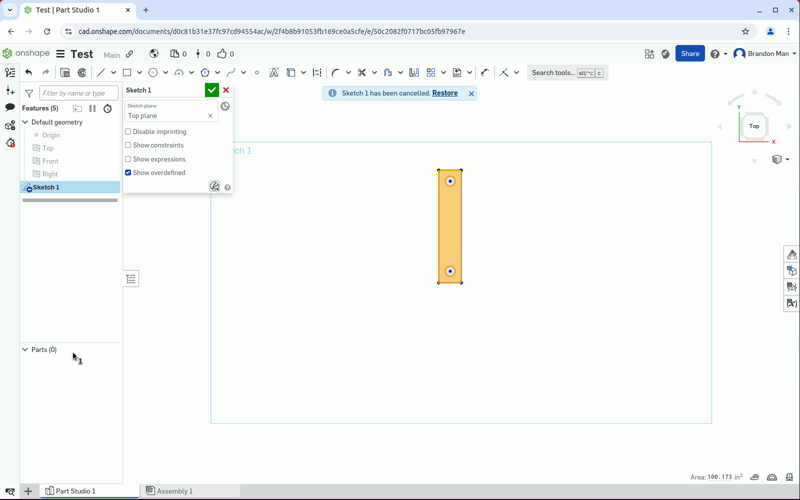
key(shift+e)
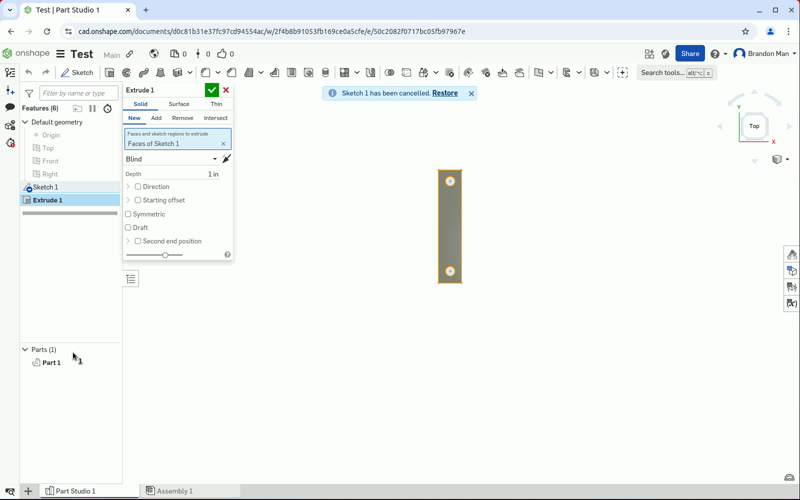
mouse_move(143, 106)
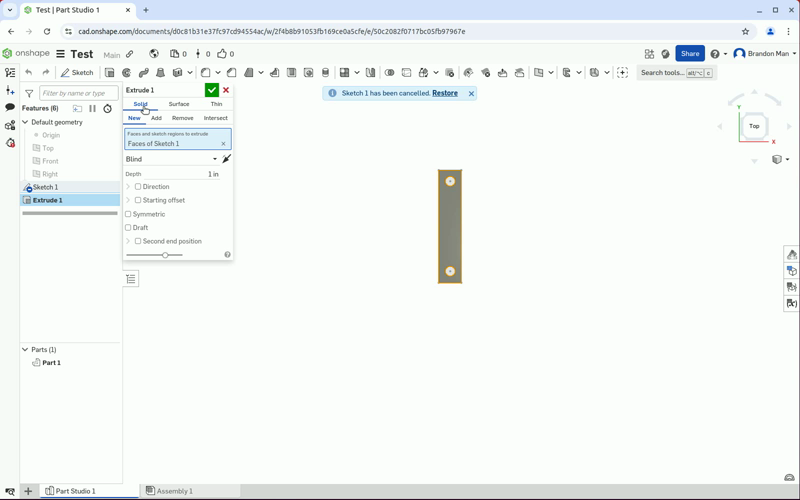
click(143, 106)
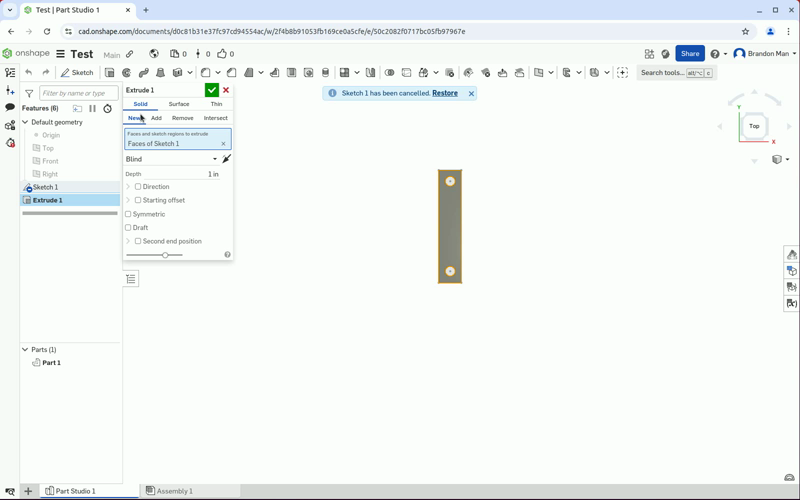
mouse_move(137, 120)
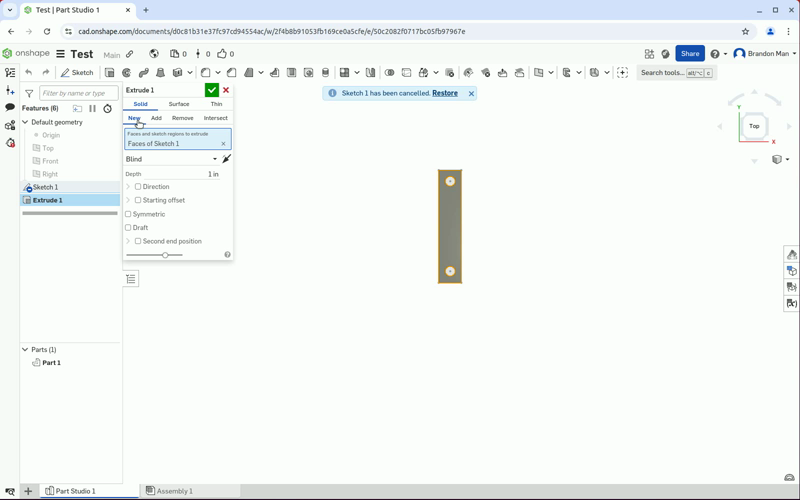
click(137, 120)
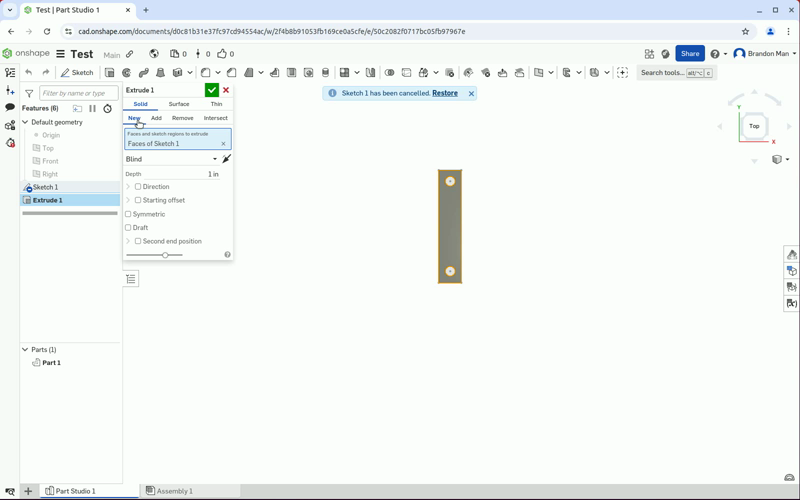
key(tab, 4)
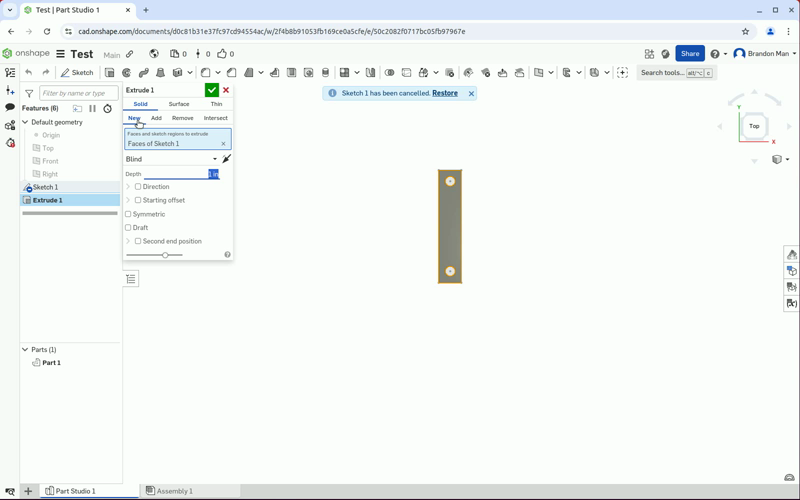
text(0.241)
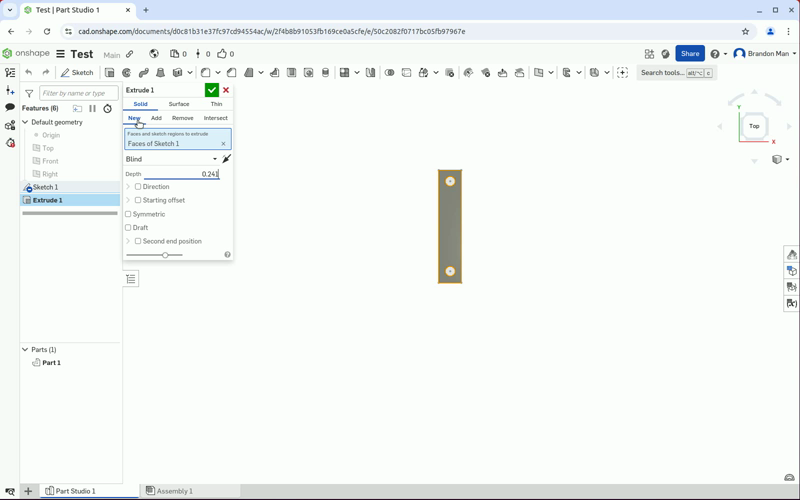
key(enter)
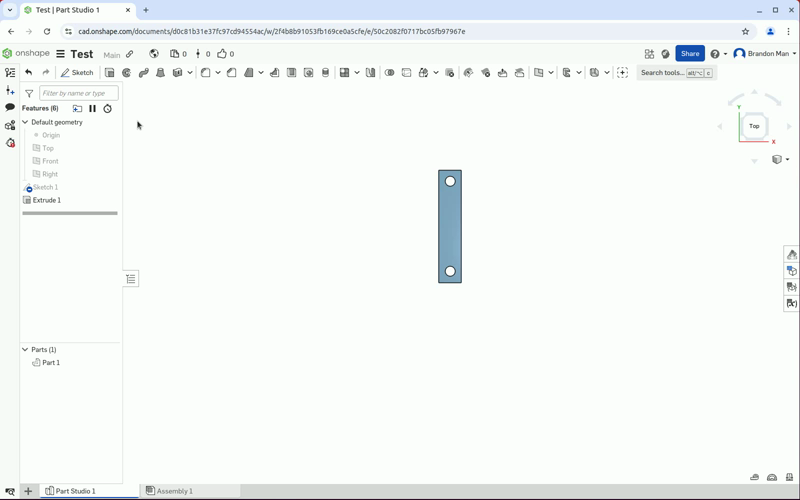
key(shift+h)
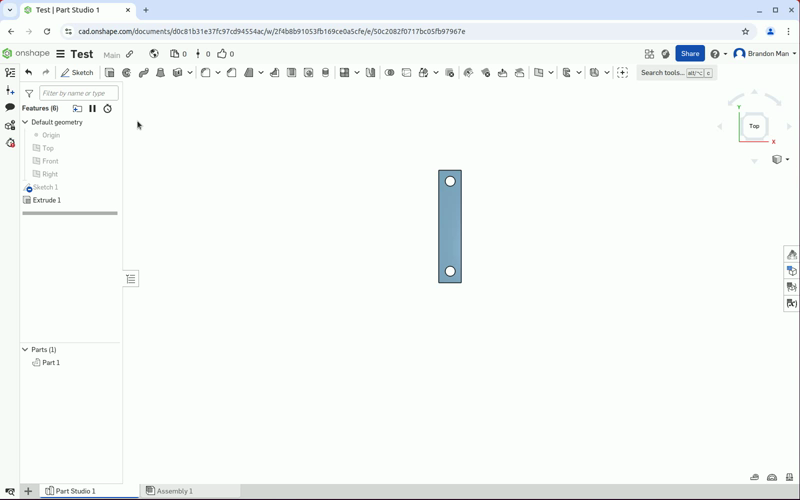
key(shift+h)
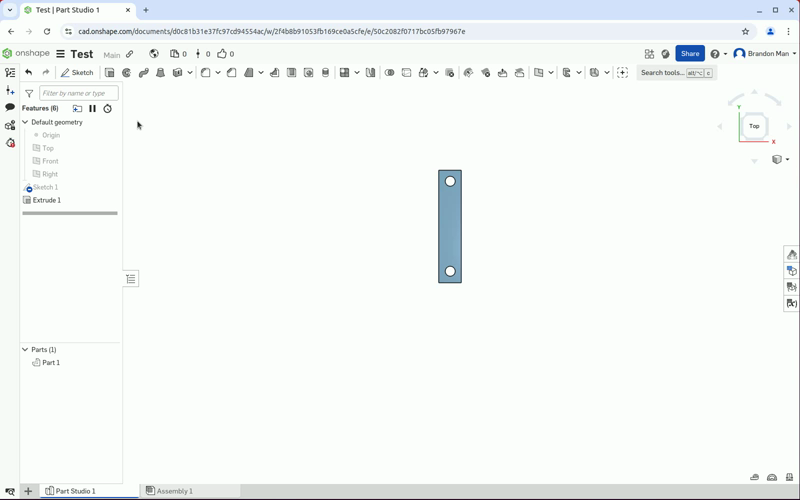
mouse_move(73, 189)
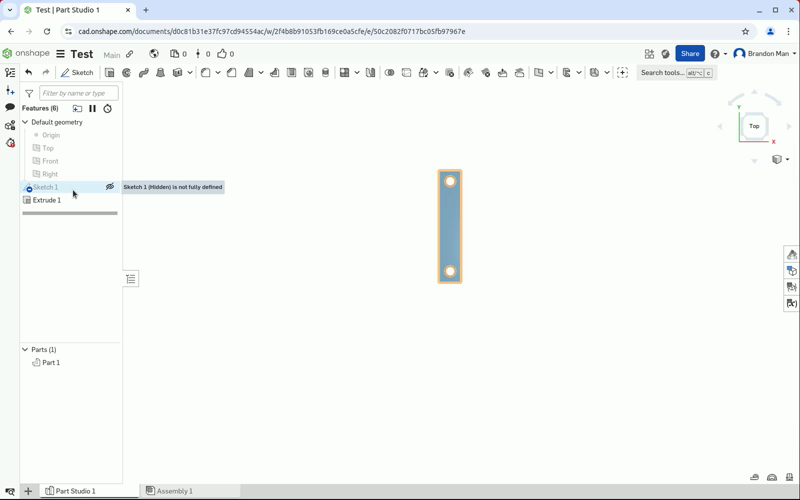
click(73, 189)
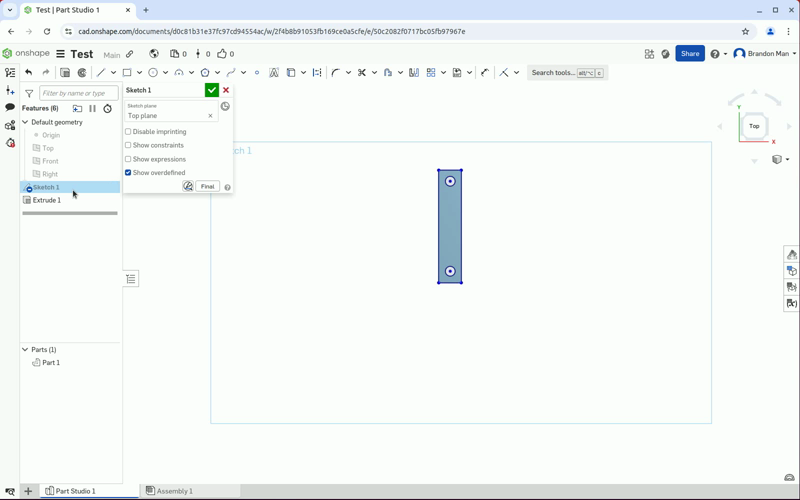
mouse_move(229, 92)
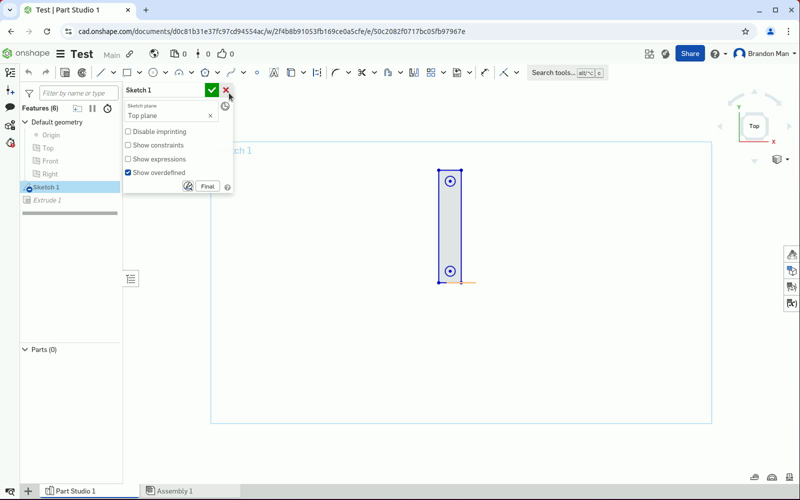
click(229, 92)
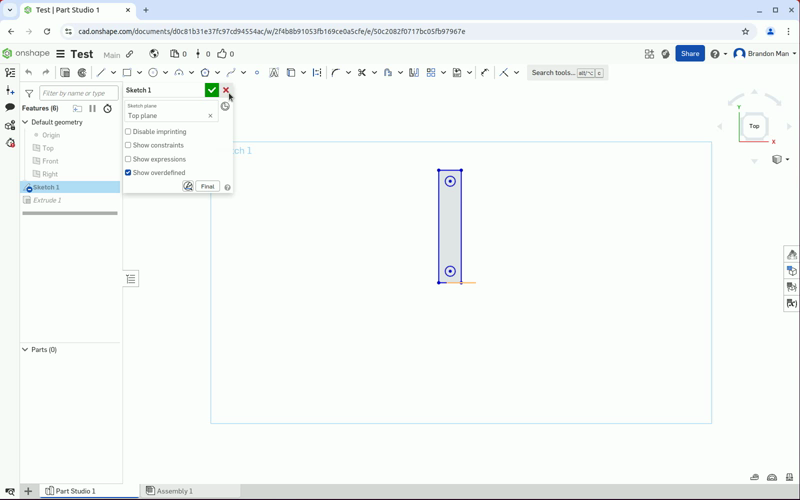
key(shift+s)
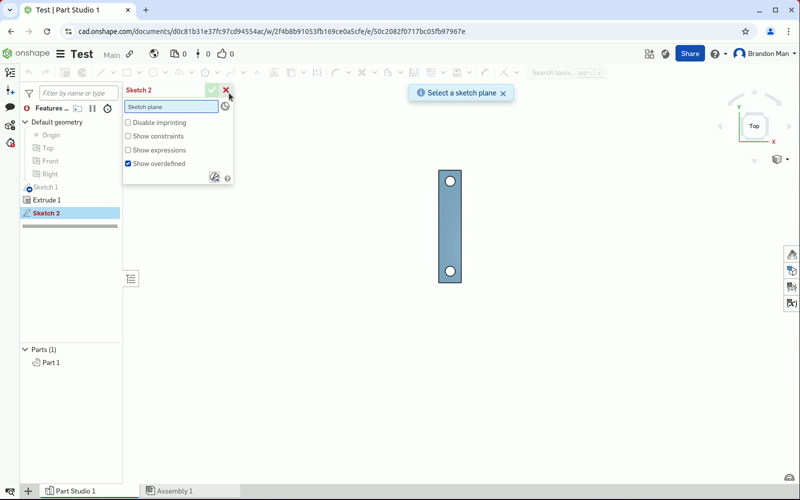
mouse_move(73, 150)
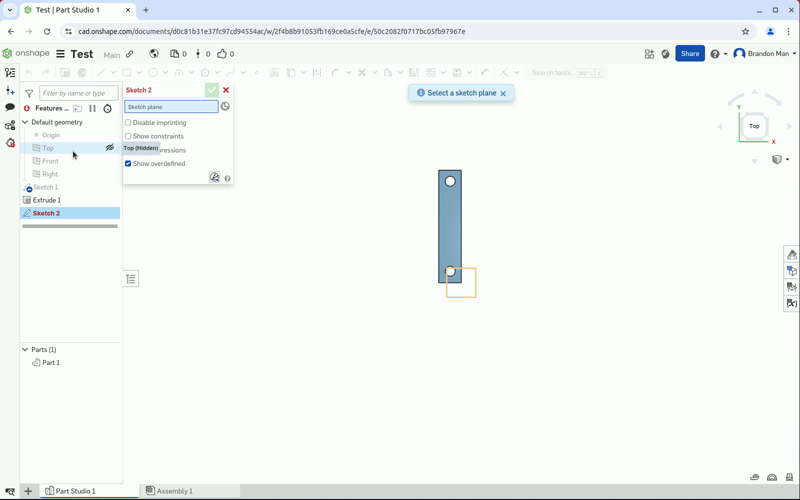
click(73, 150)
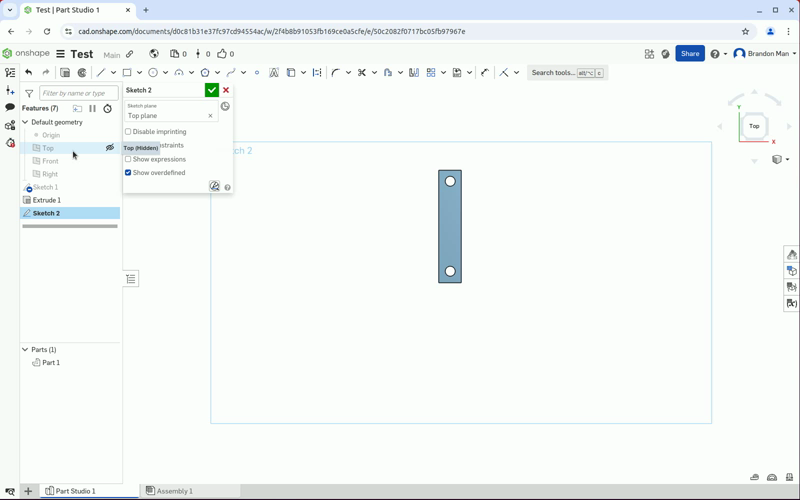
mouse_move(73, 352)
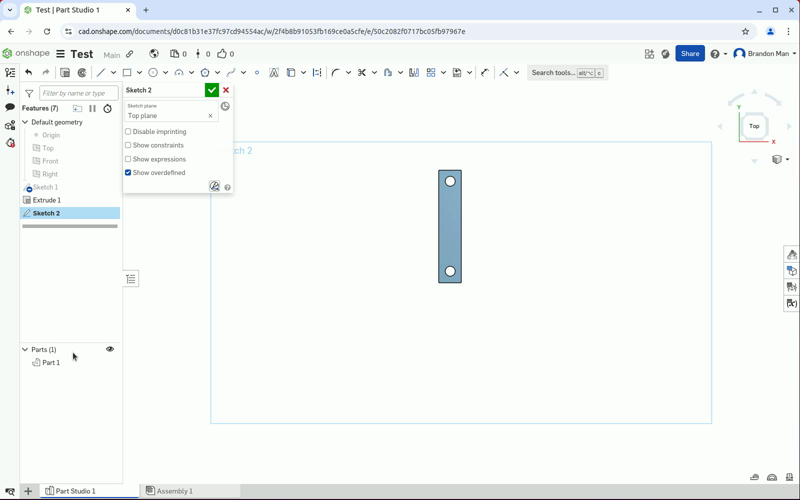
key(y)
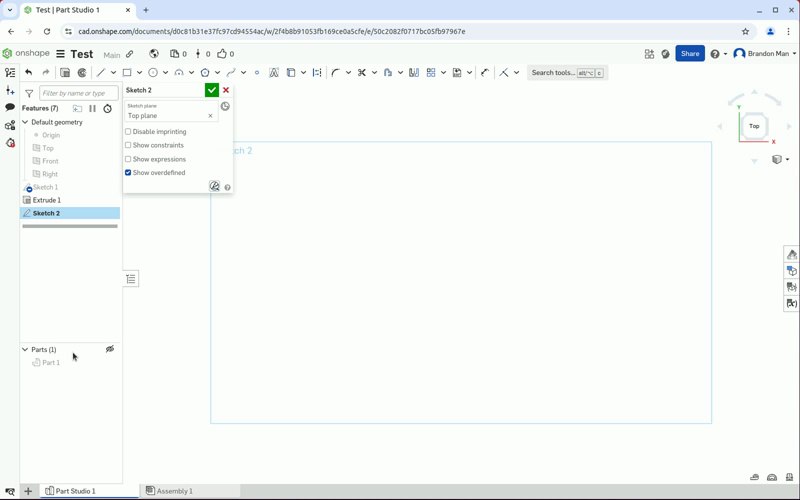
key(c)
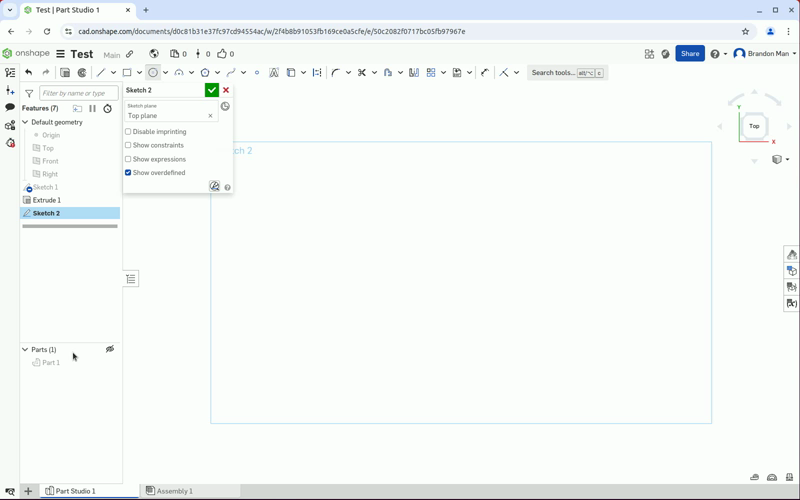
key_down(shift)
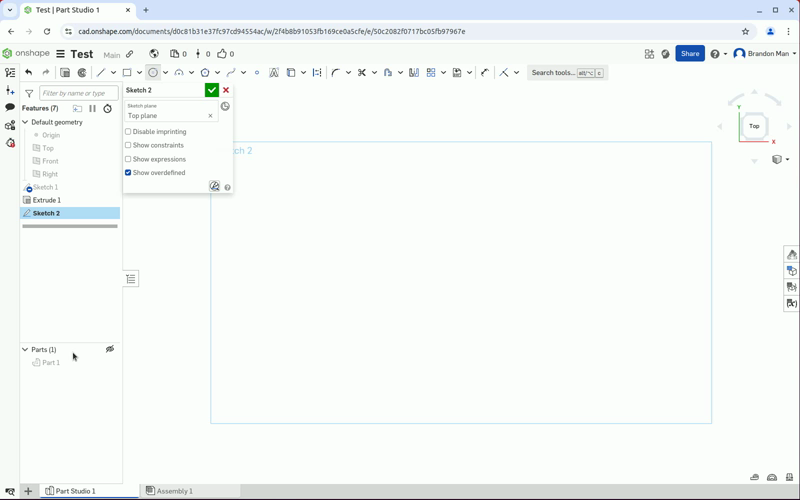
mouse_move(450, 271)
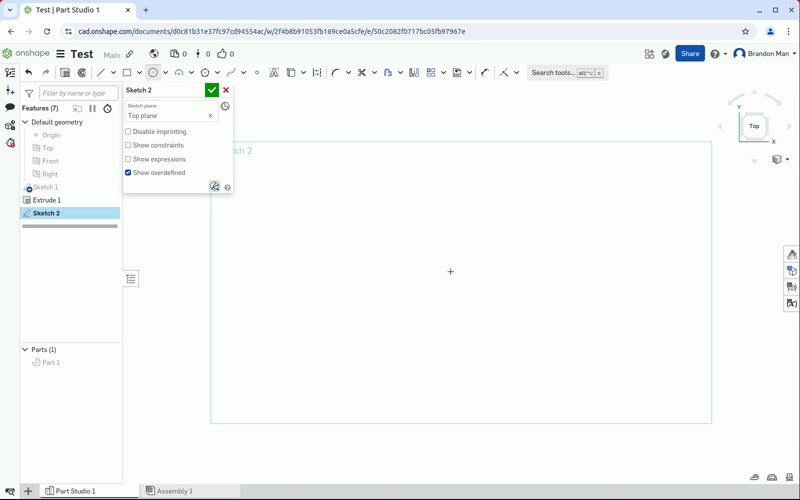
click(450, 271)
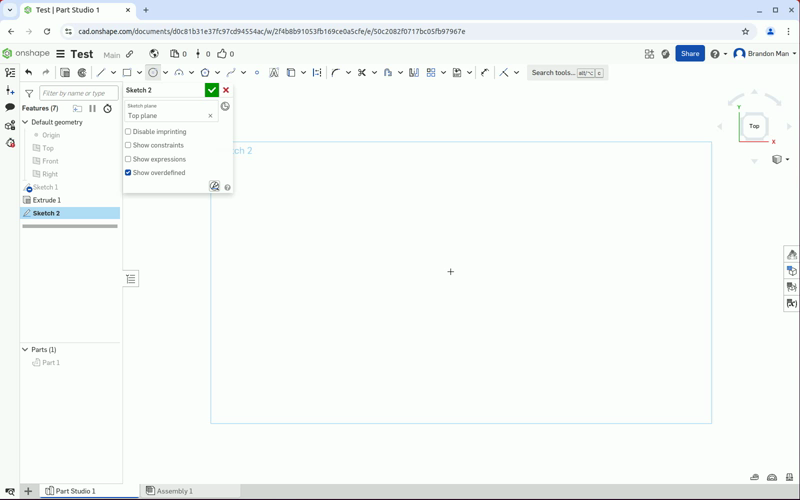
key_up(shift)
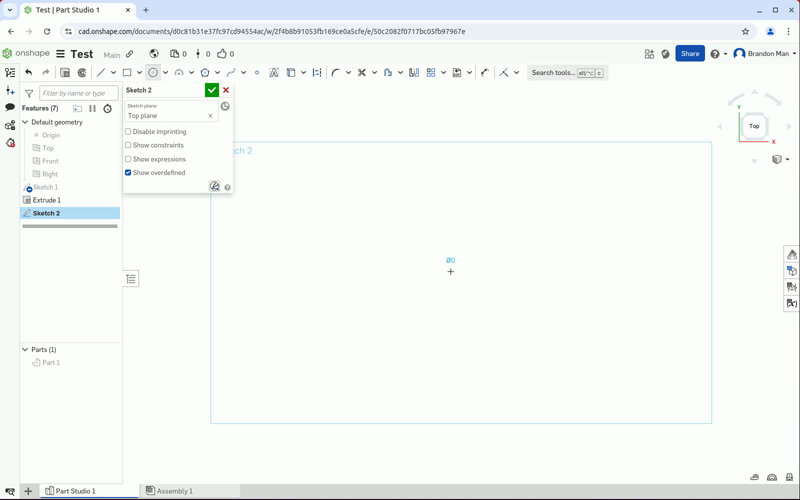
mouse_move(456, 271)
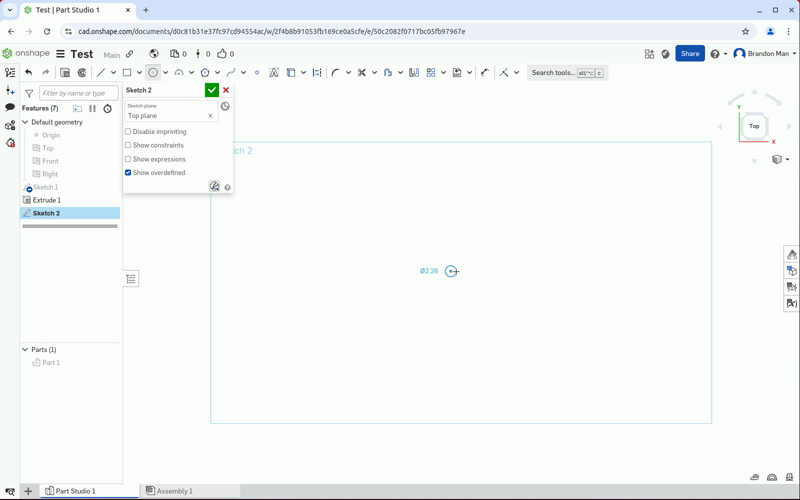
click(456, 271)
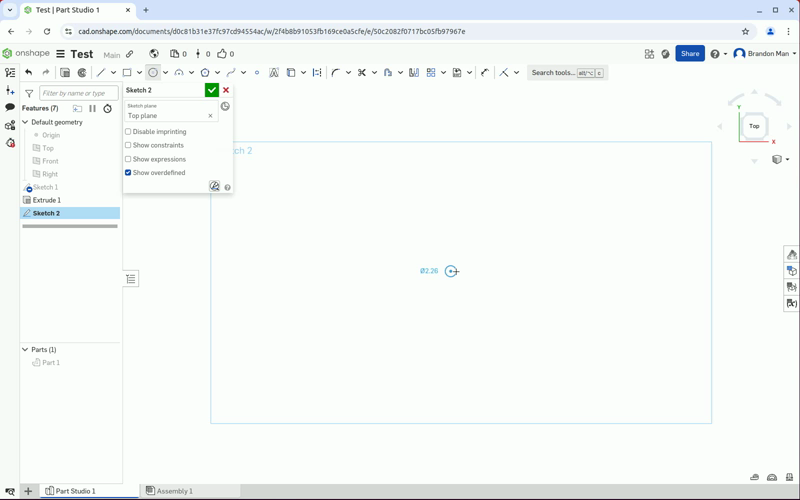
key(esc)
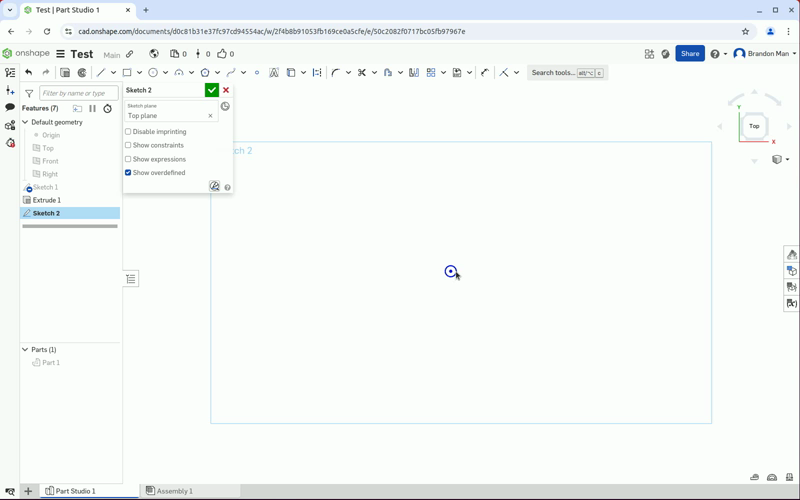
mouse_move(453, 273)
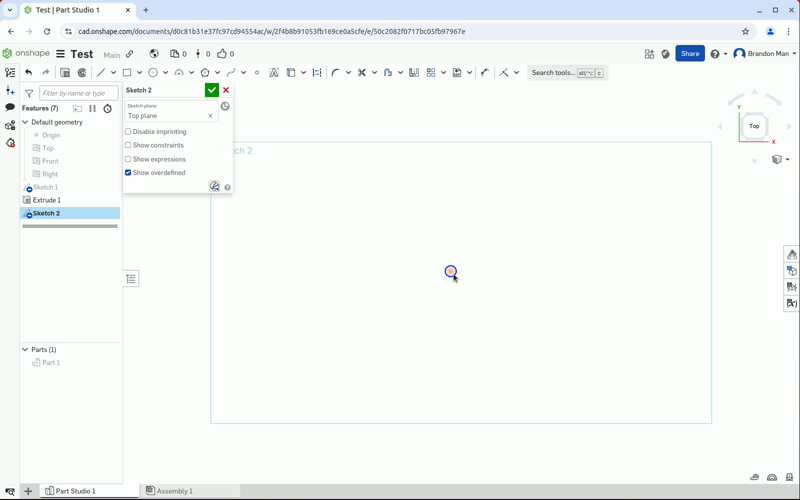
scroll(6)
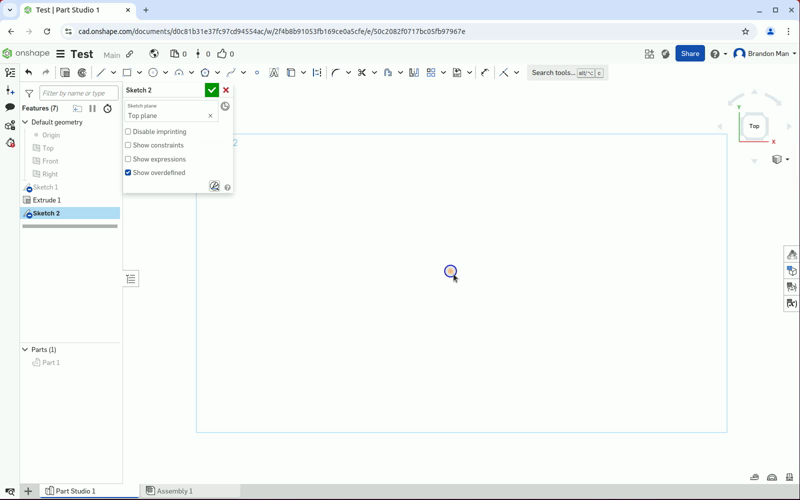
scroll(6)
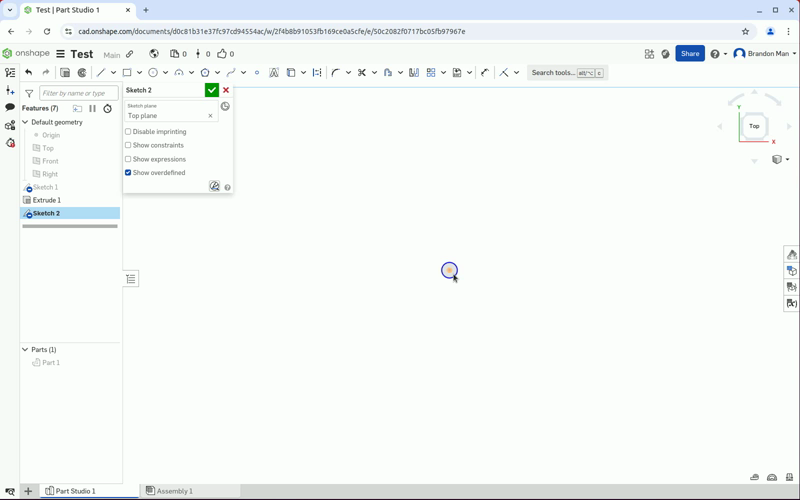
scroll(6)
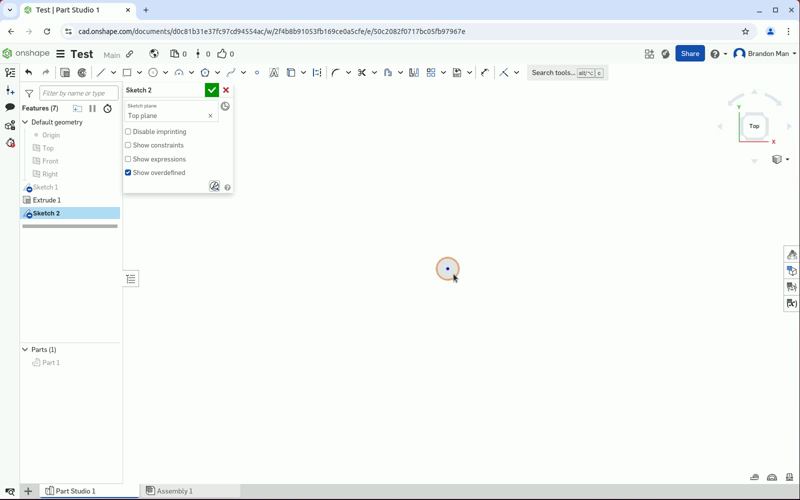
scroll(6)
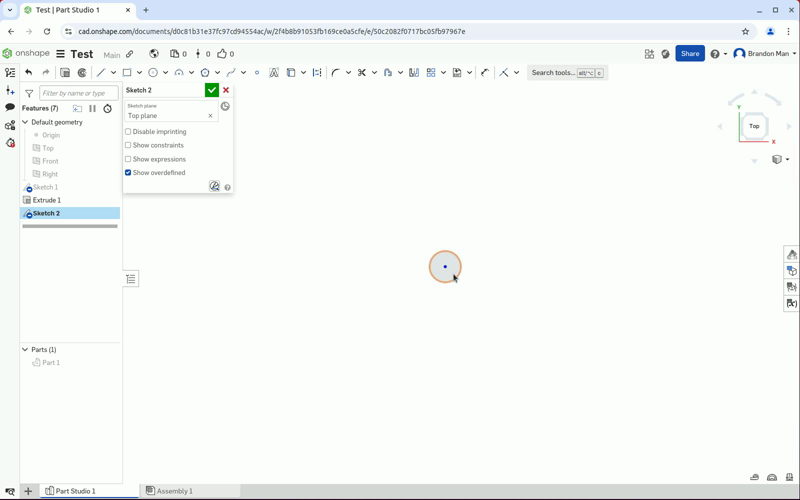
scroll(6)
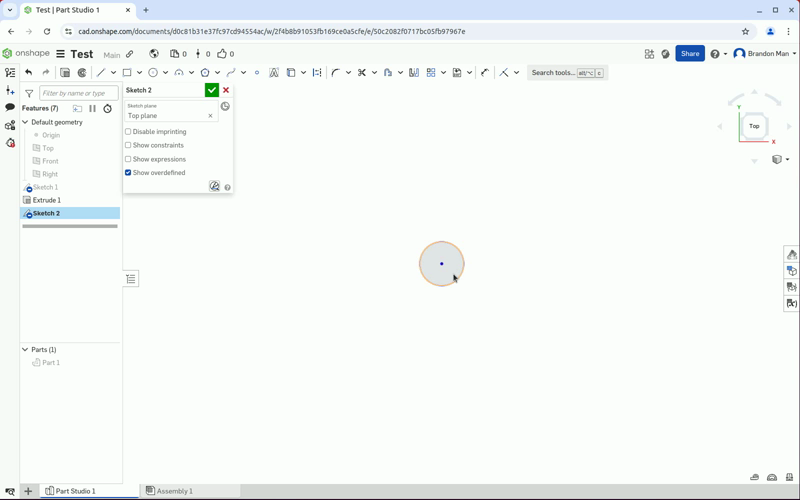
scroll(6)
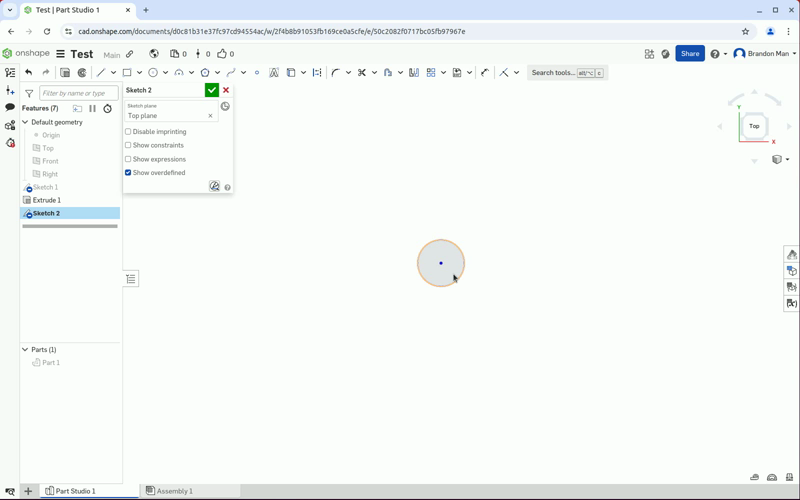
scroll(6)
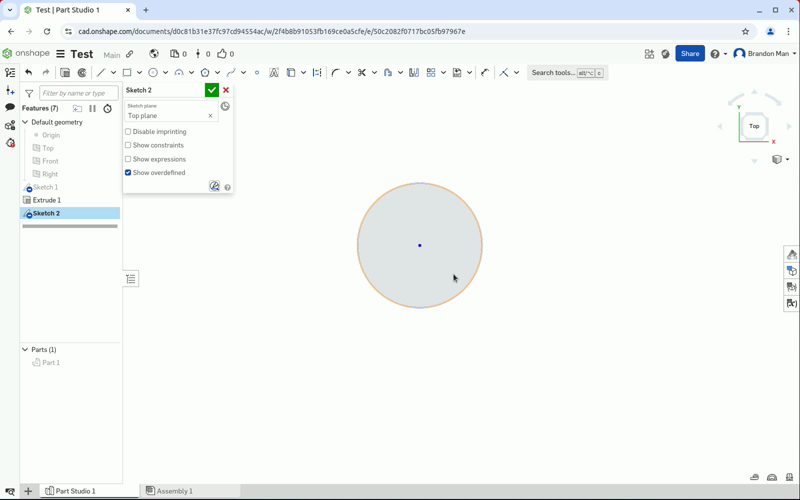
click(453, 273)
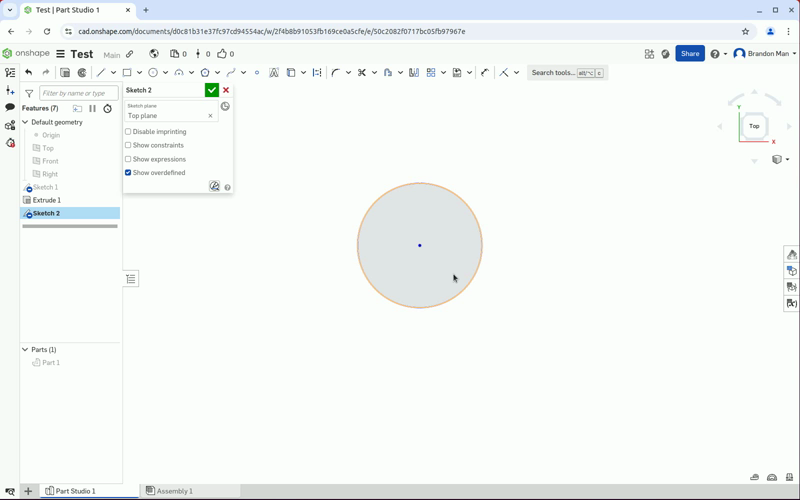
scroll(-6)
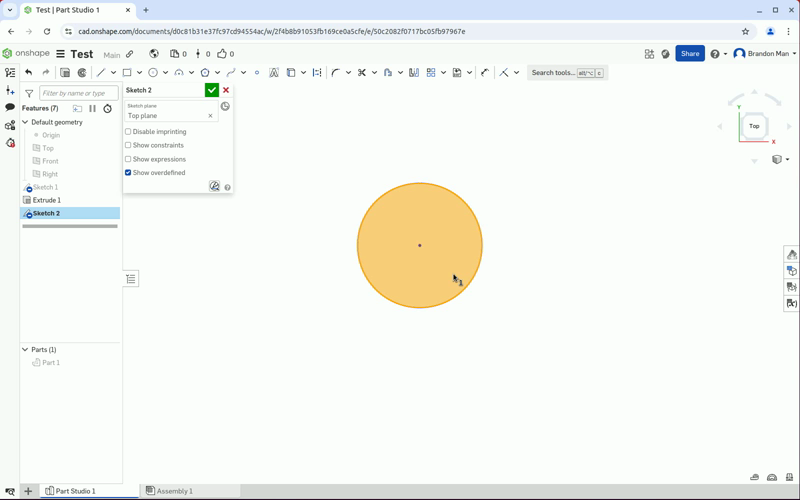
scroll(-6)
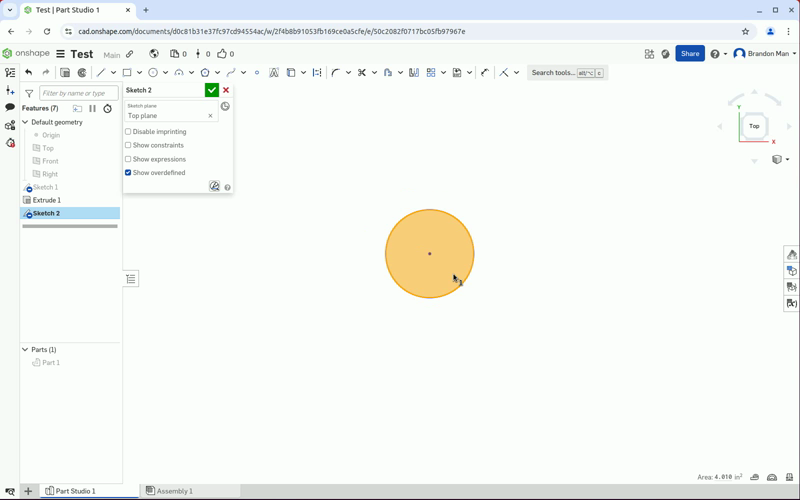
scroll(-6)
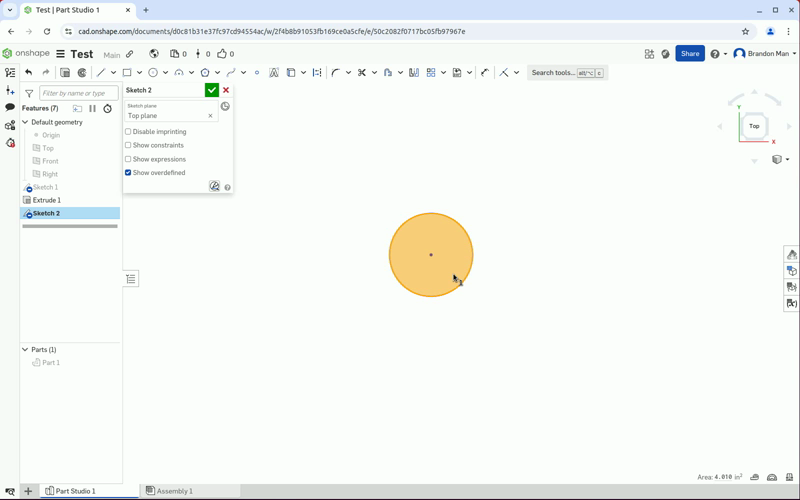
scroll(-6)
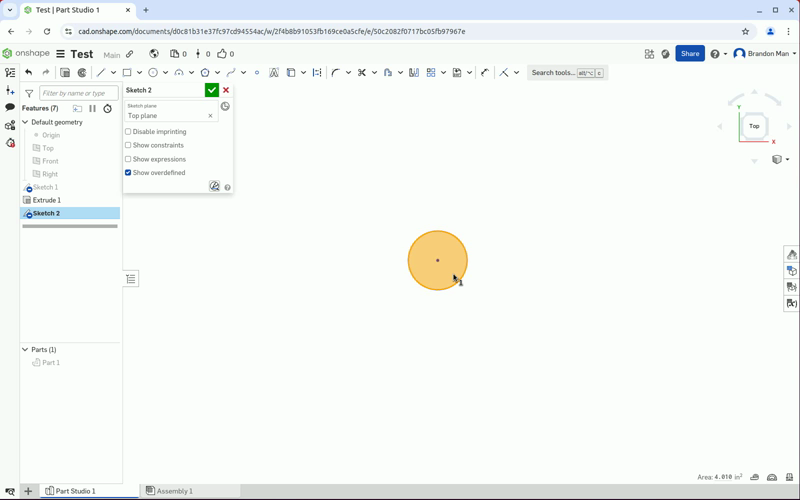
scroll(-6)
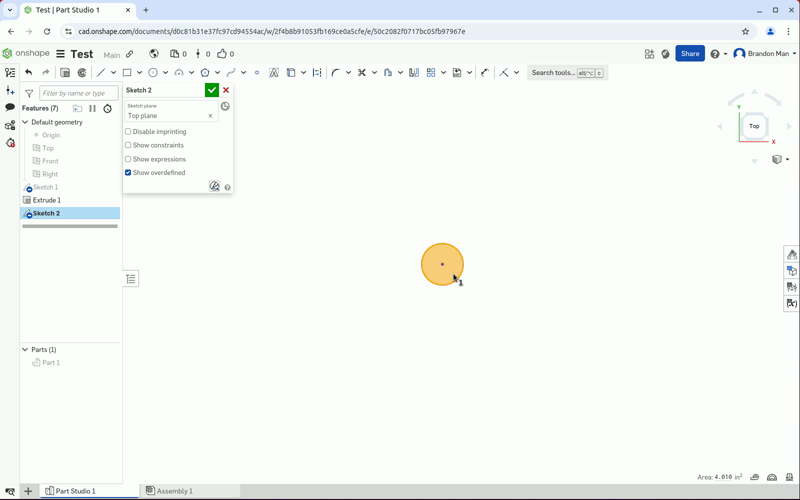
scroll(-6)
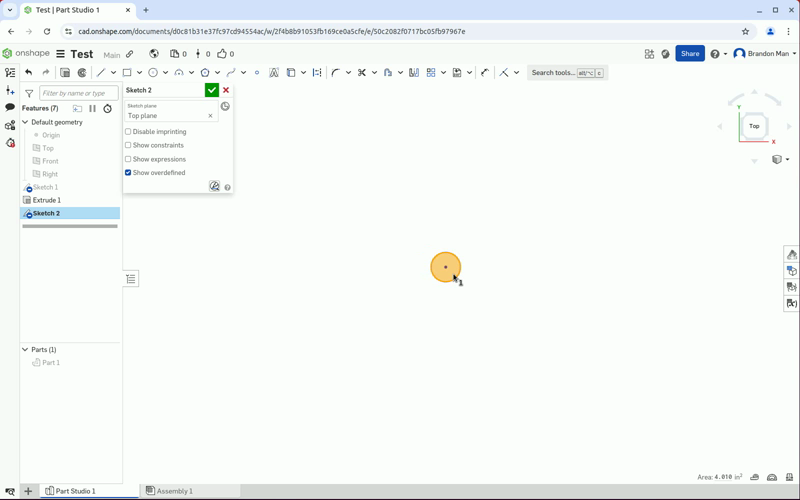
scroll(-6)
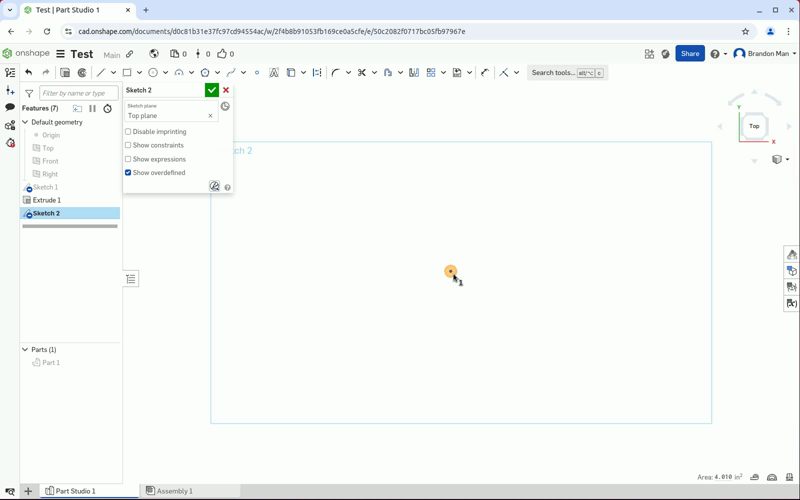
mouse_move(73, 352)
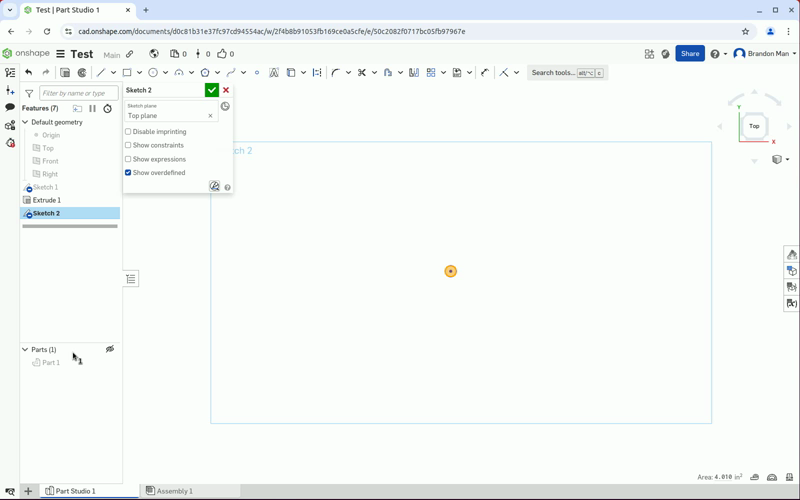
key(shift+y)
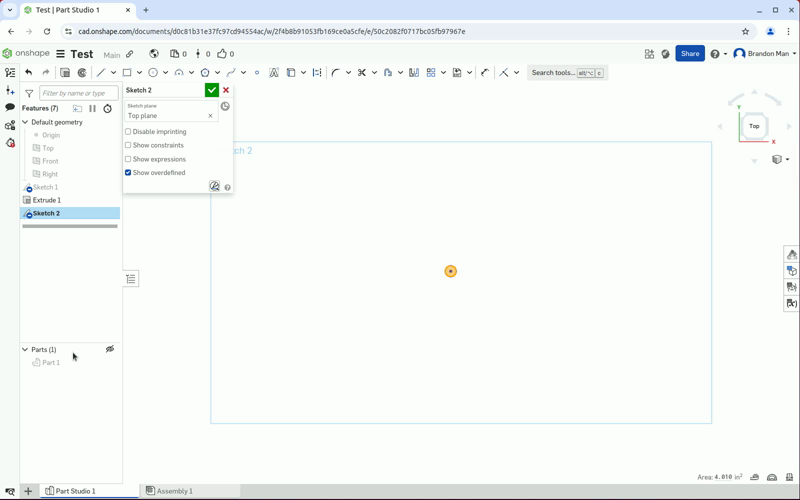
key(shift+e)
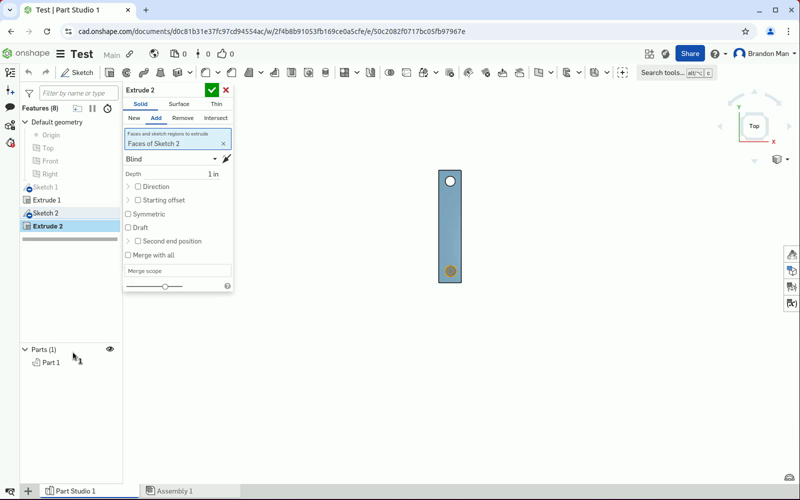
mouse_move(143, 106)
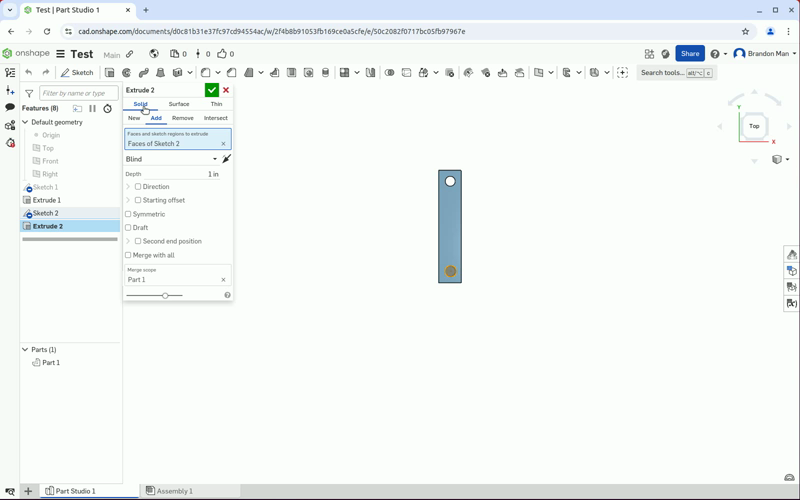
click(143, 106)
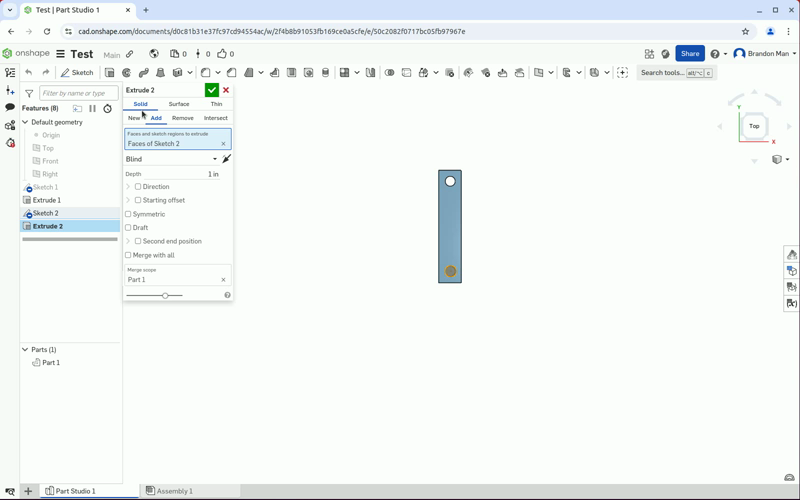
mouse_move(137, 120)
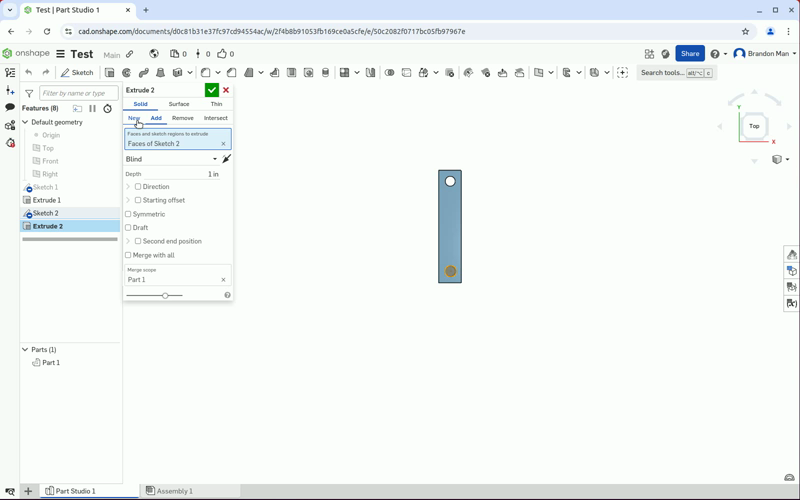
click(137, 120)
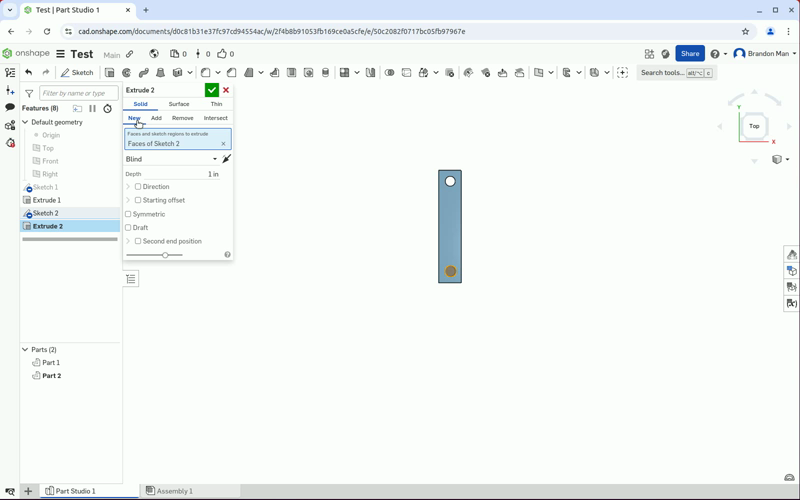
key(tab, 4)
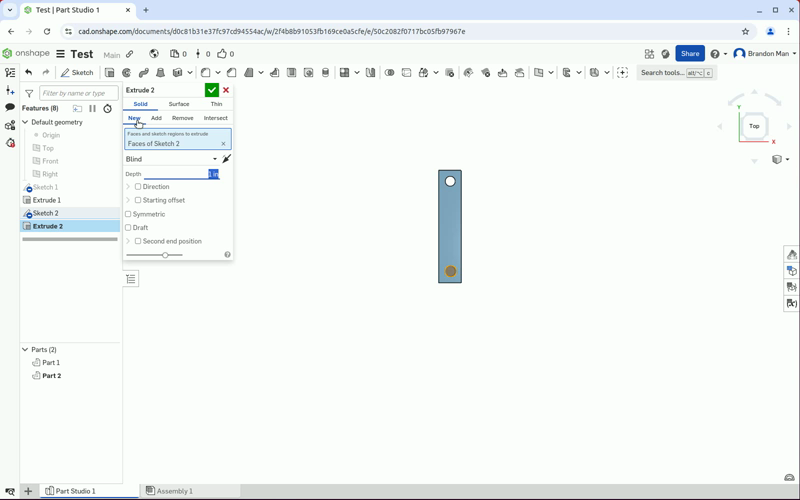
text(9.147)
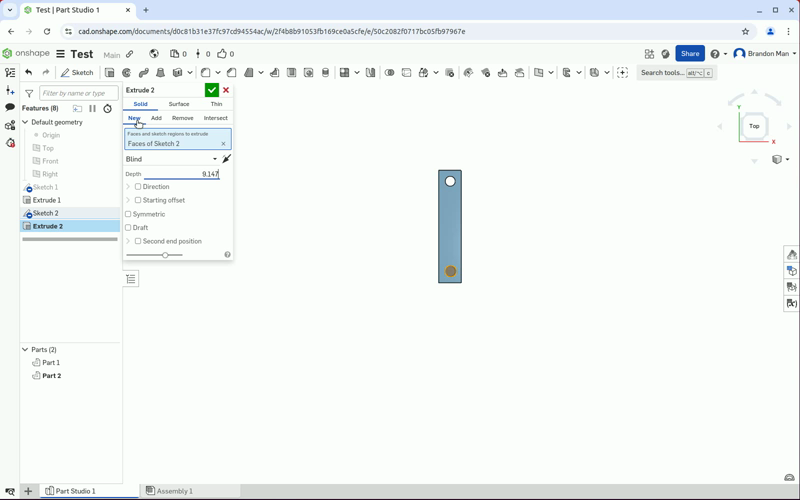
key(enter)
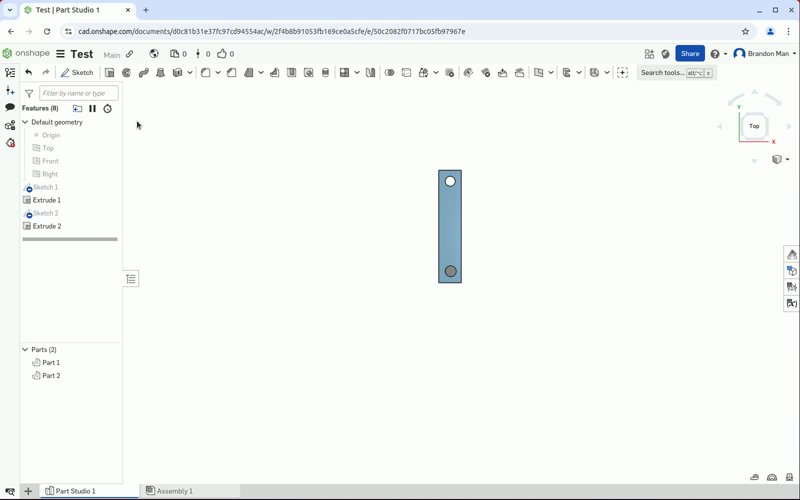
key(shift+h)
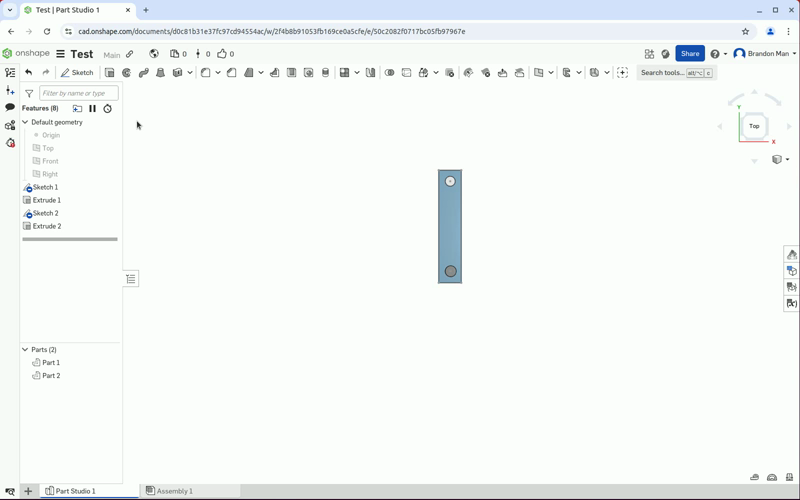
key(shift+h)
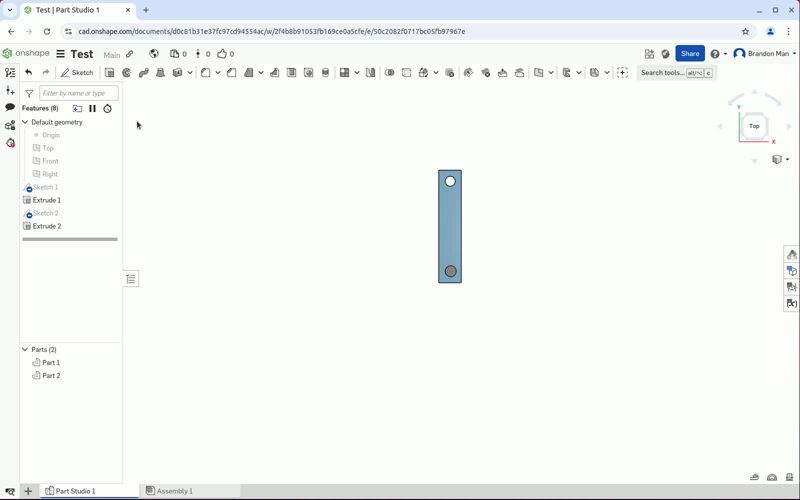
mouse_move(73, 189)
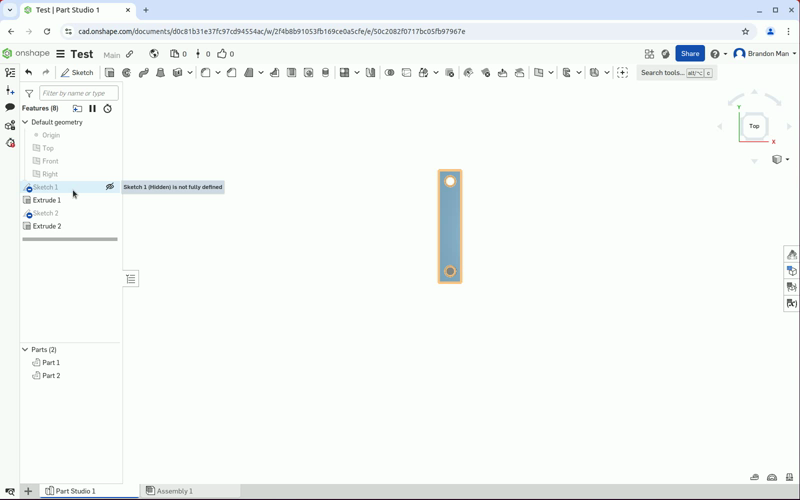
click(73, 189)
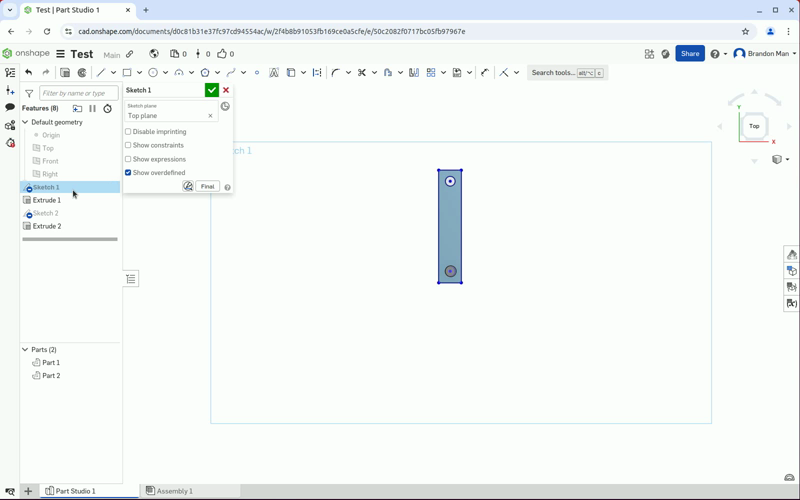
mouse_move(229, 92)
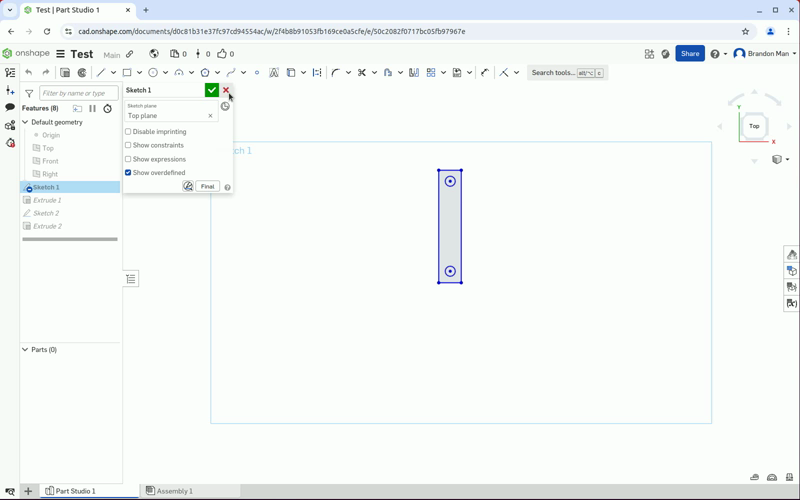
click(229, 92)
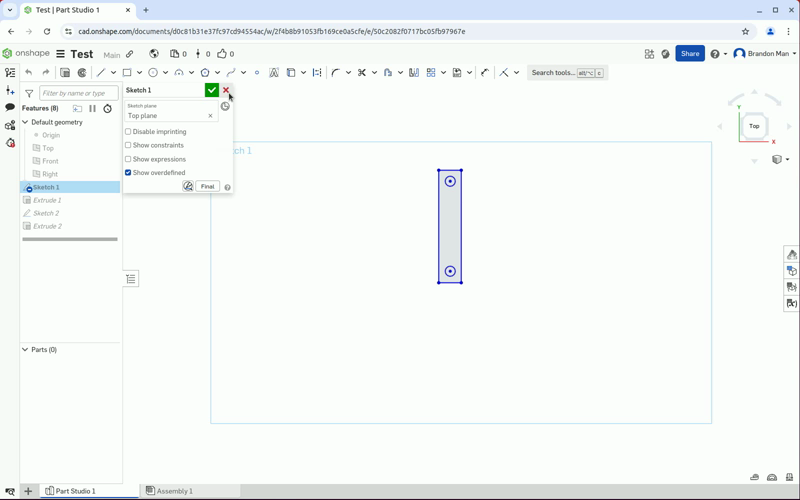
key(shift+s)
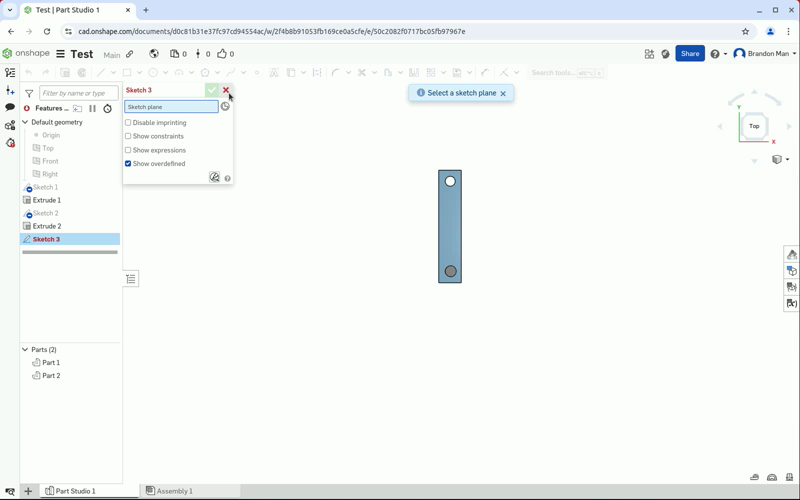
mouse_move(73, 150)
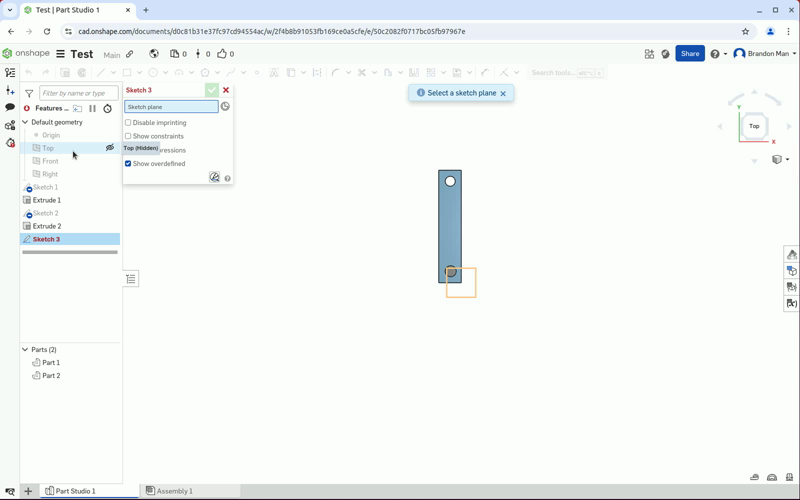
click(73, 150)
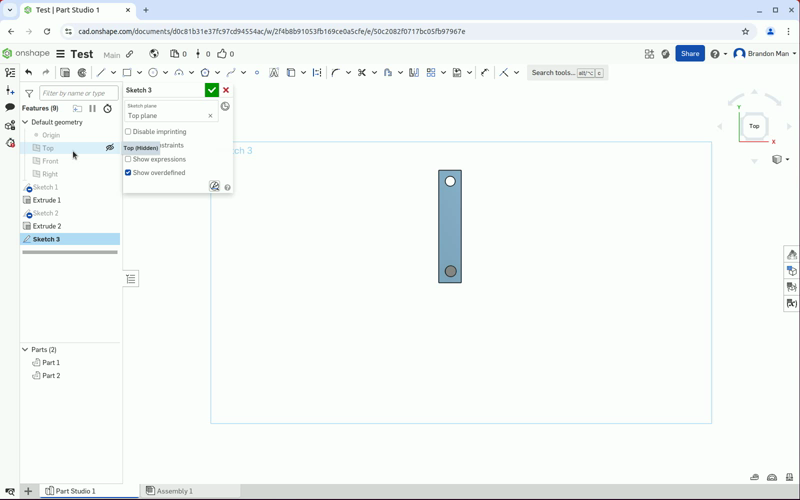
mouse_move(73, 352)
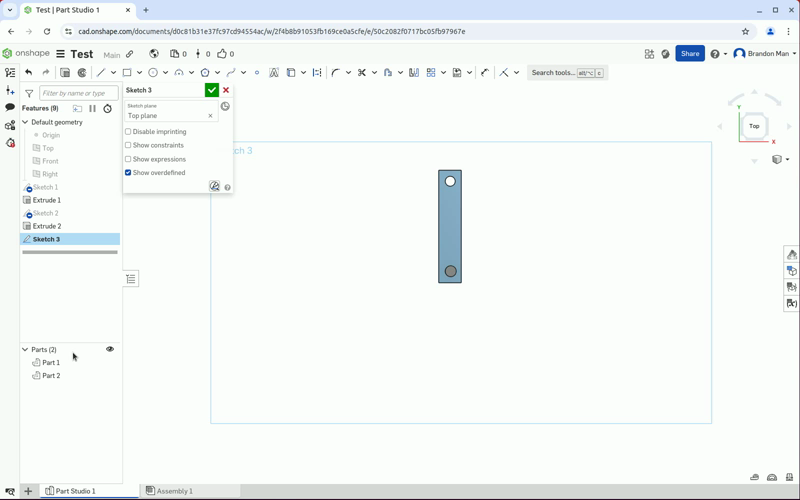
key(y)
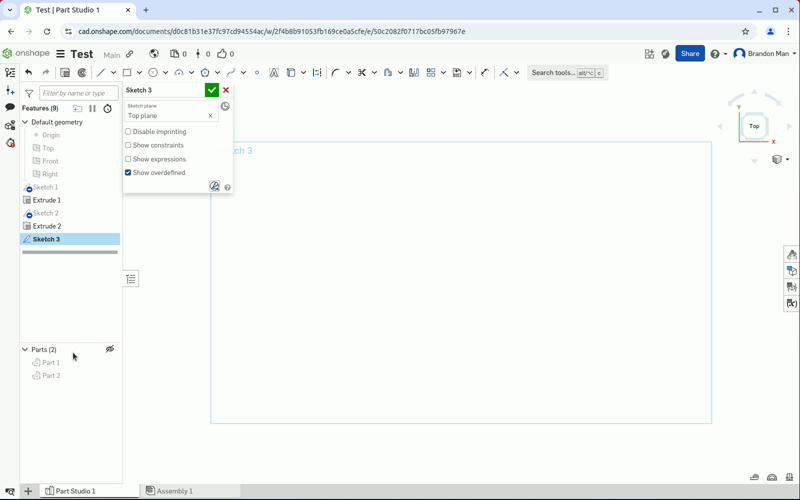
key(c)
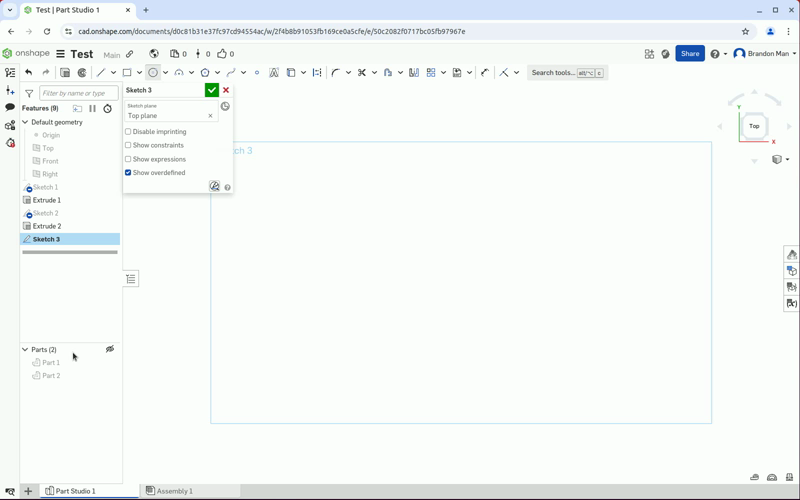
key_down(shift)
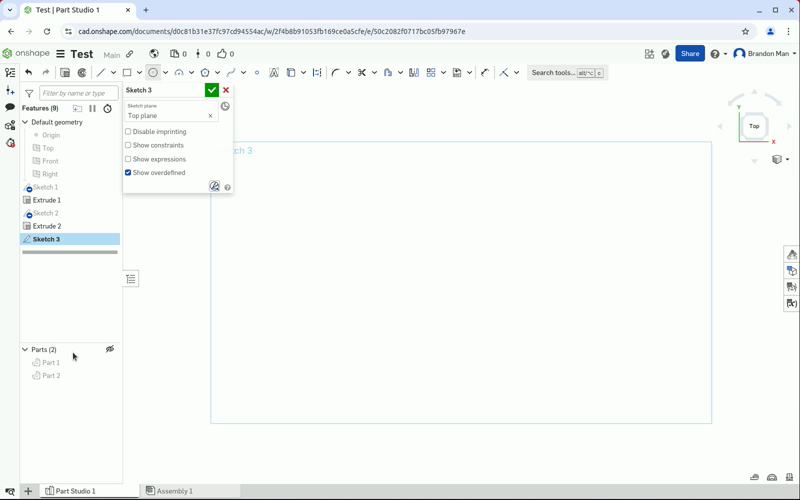
mouse_move(450, 182)
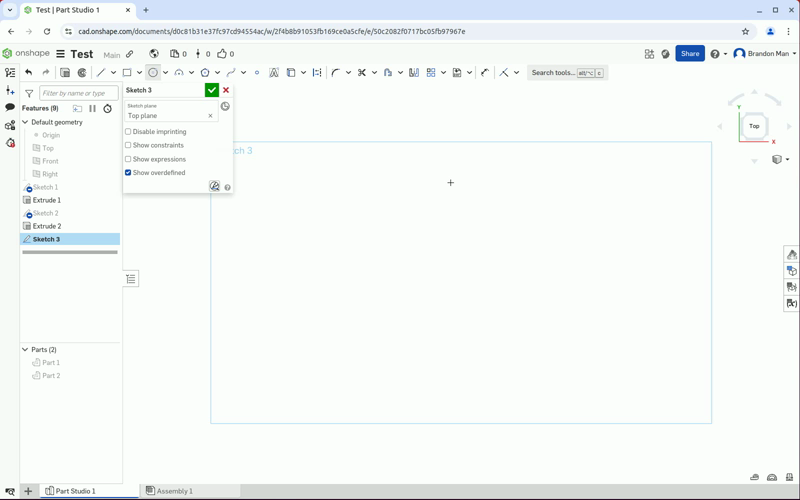
click(450, 182)
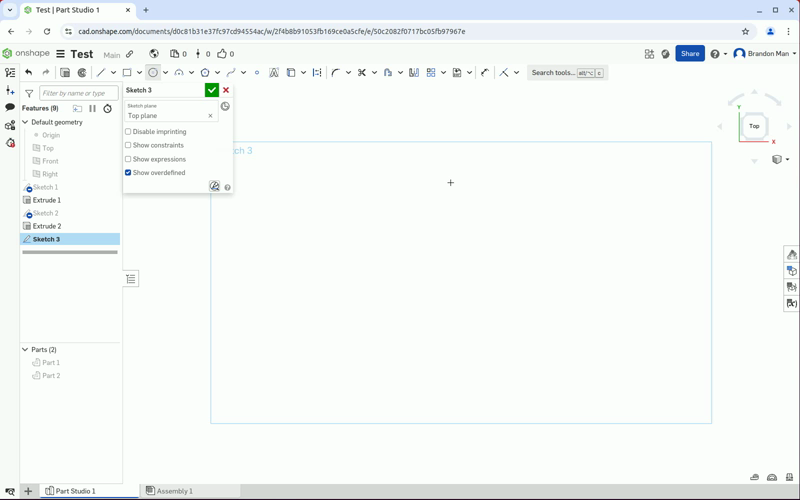
key_up(shift)
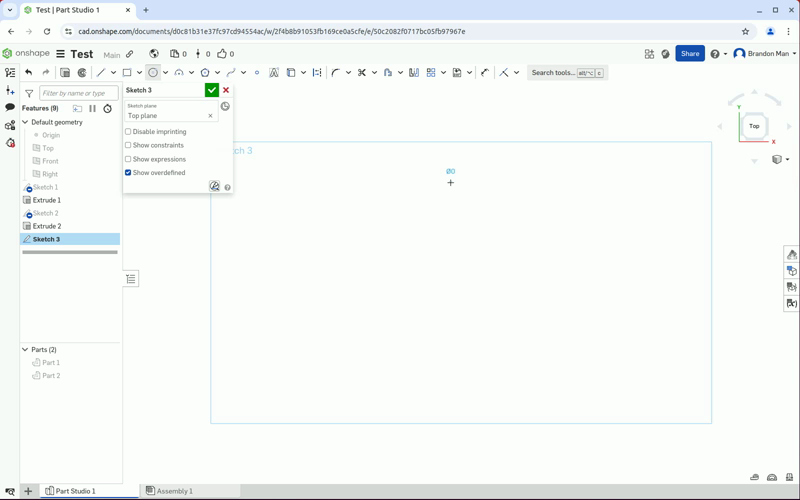
mouse_move(456, 182)
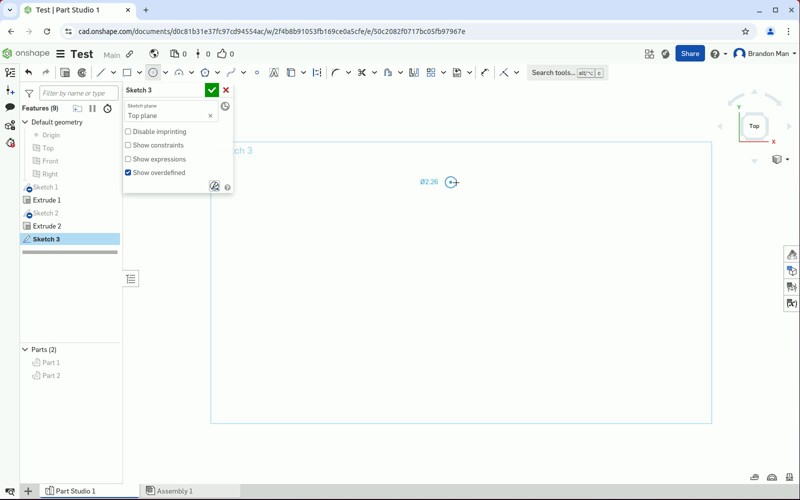
click(456, 182)
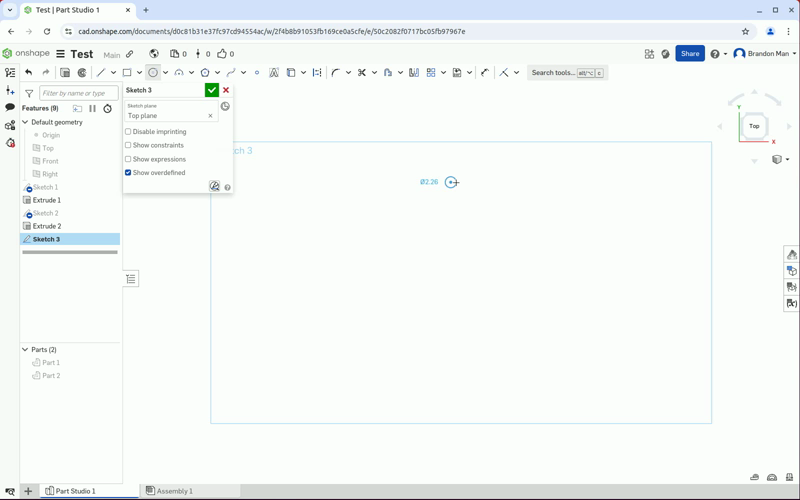
key(esc)
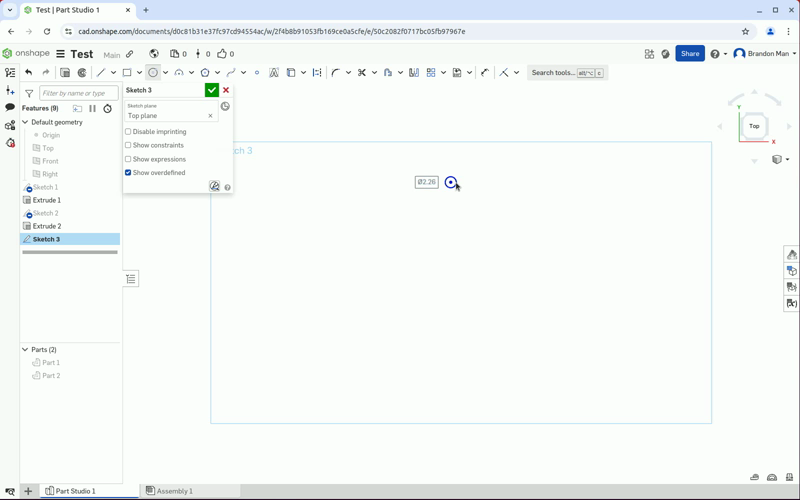
mouse_move(449, 185)
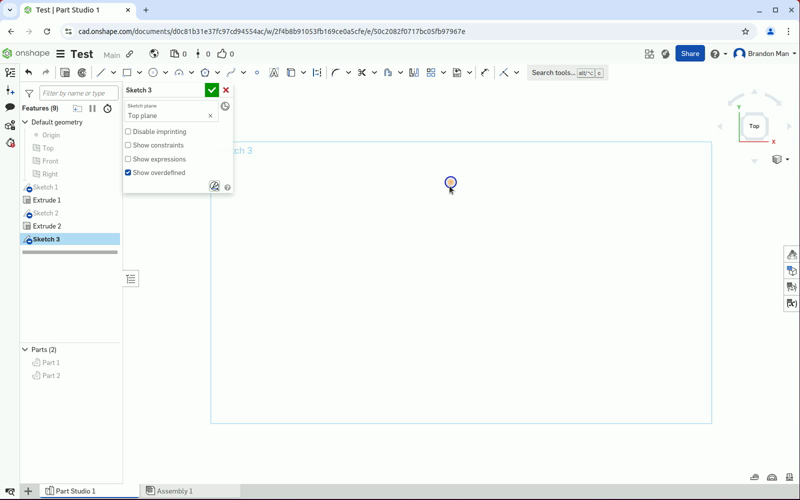
scroll(6)
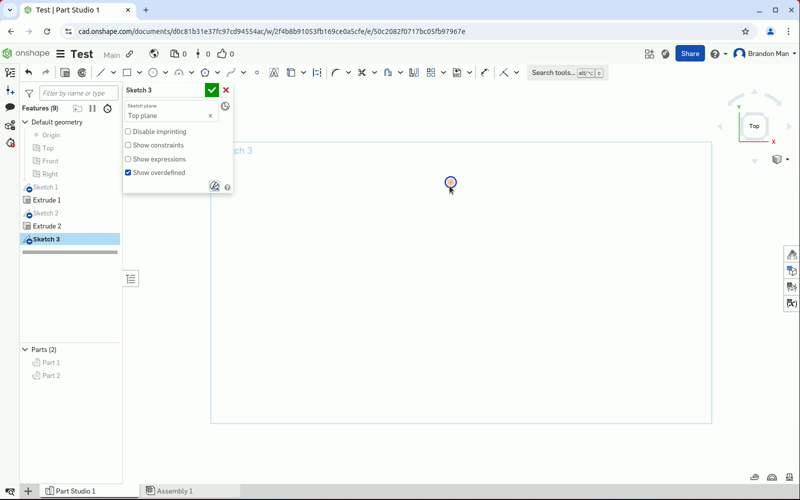
scroll(6)
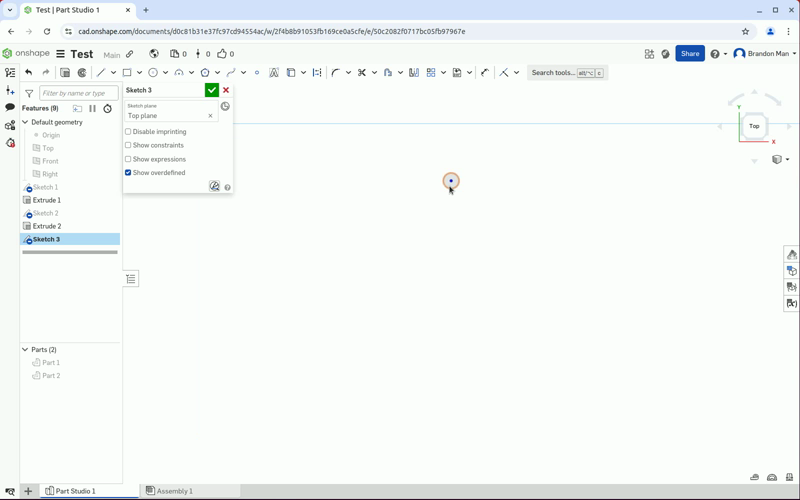
scroll(6)
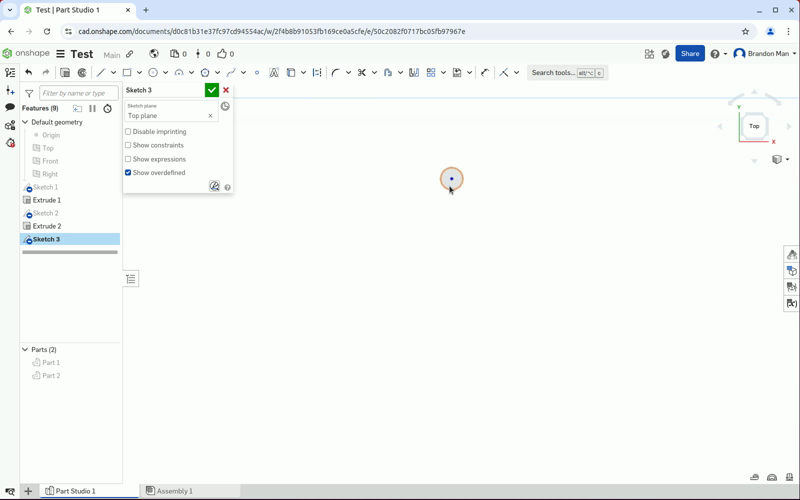
scroll(6)
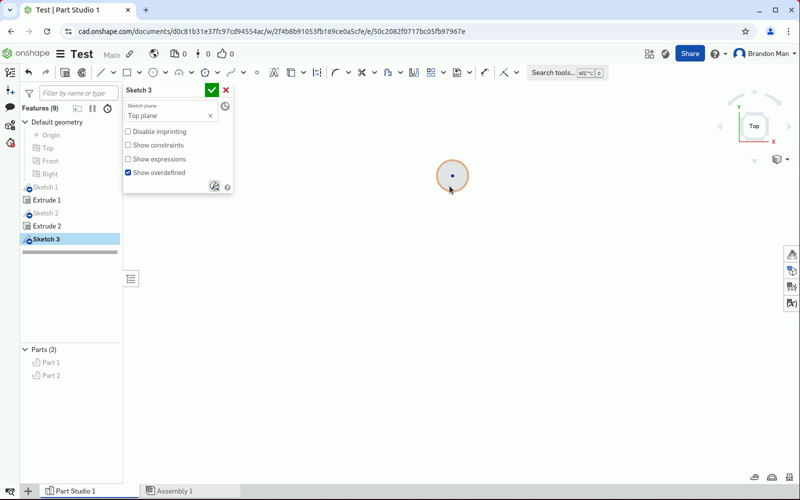
scroll(6)
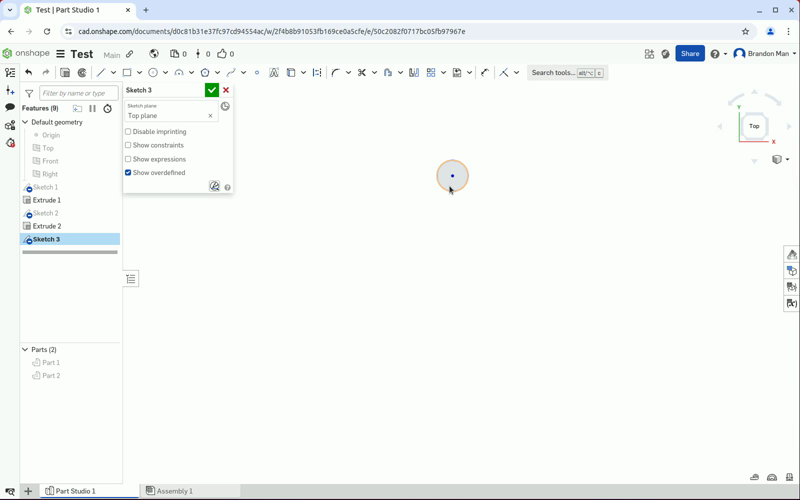
scroll(6)
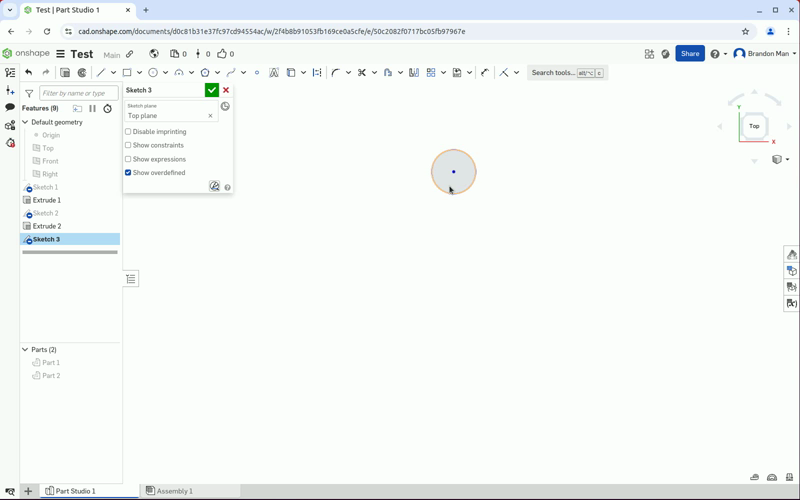
scroll(6)
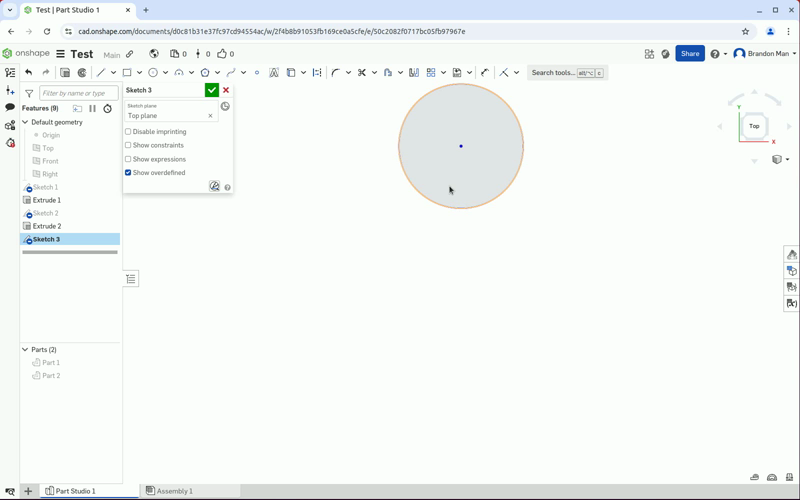
click(449, 185)
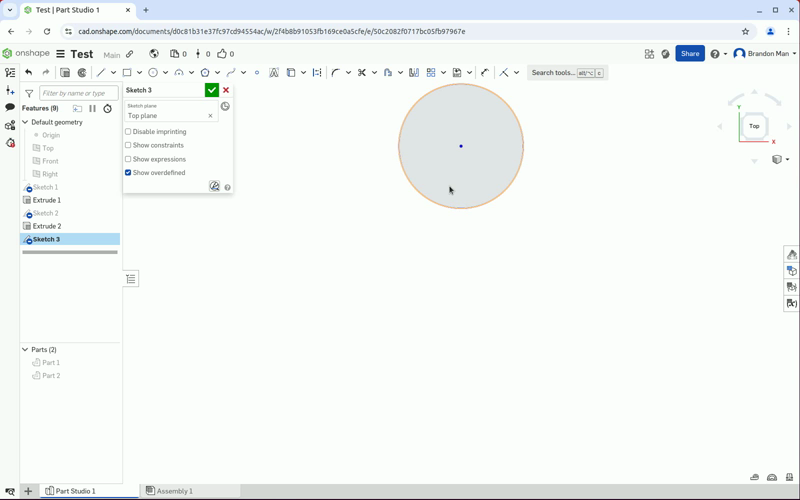
scroll(-6)
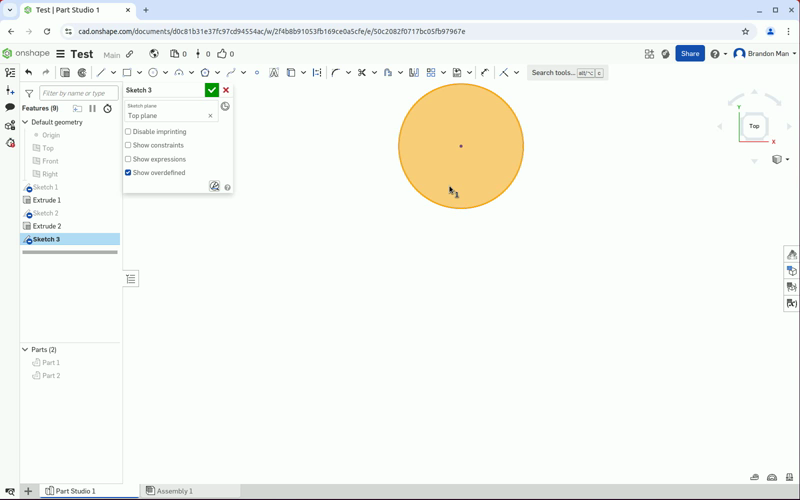
scroll(-6)
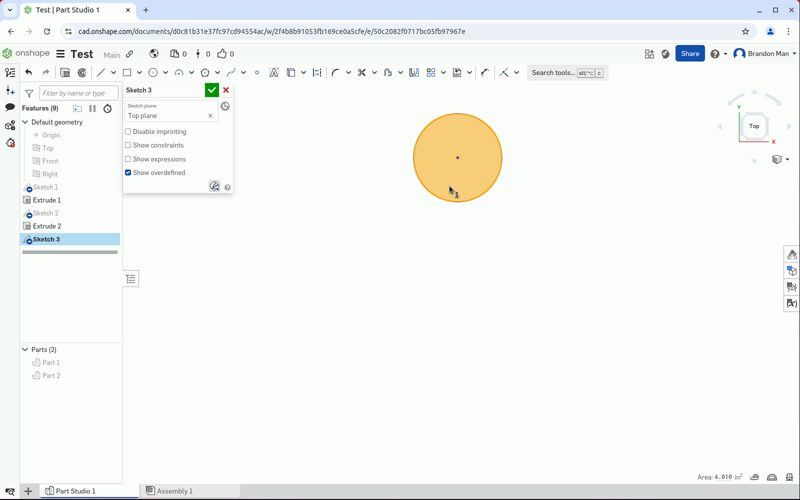
scroll(-6)
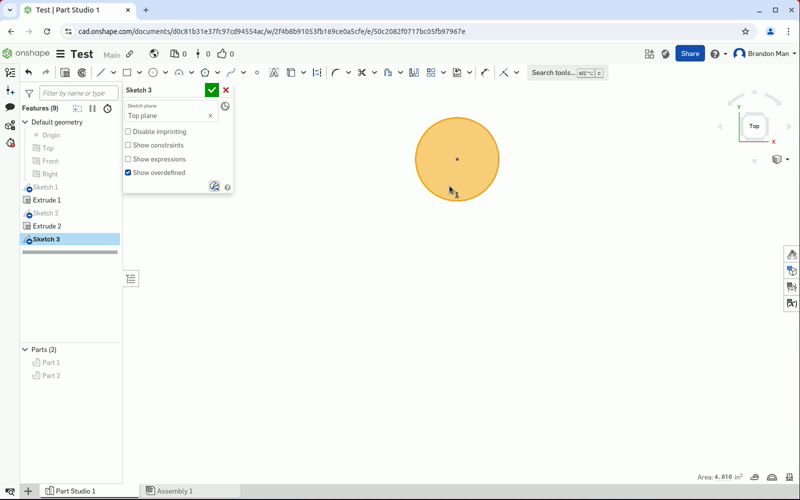
scroll(-6)
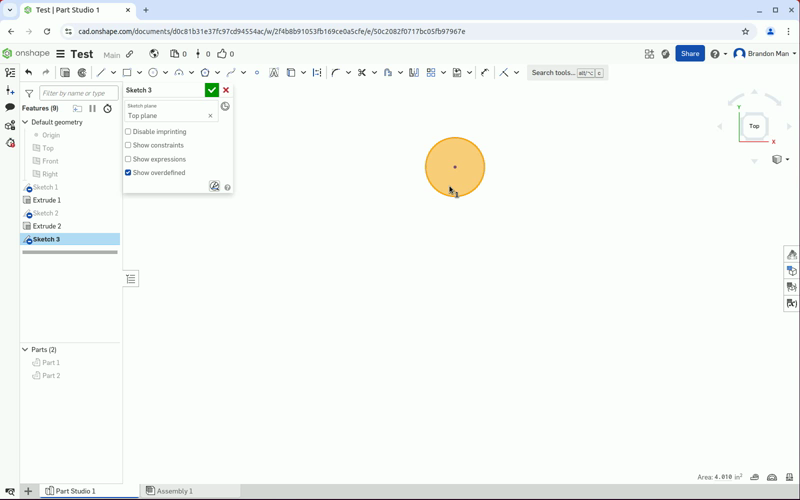
scroll(-6)
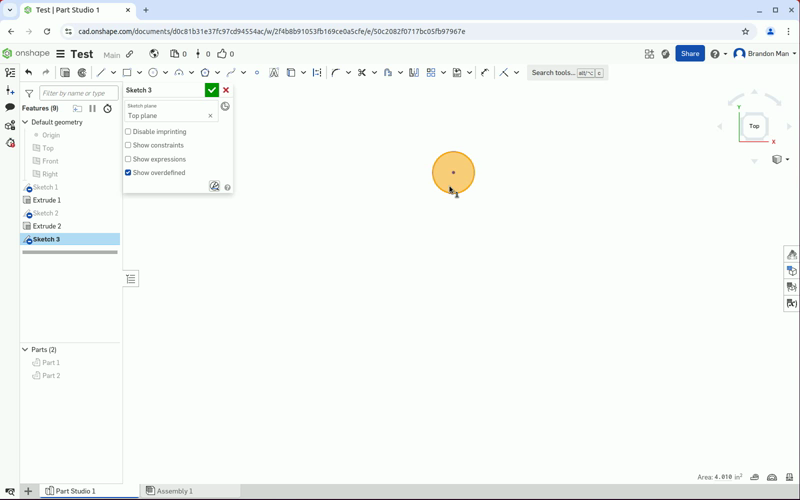
scroll(-6)
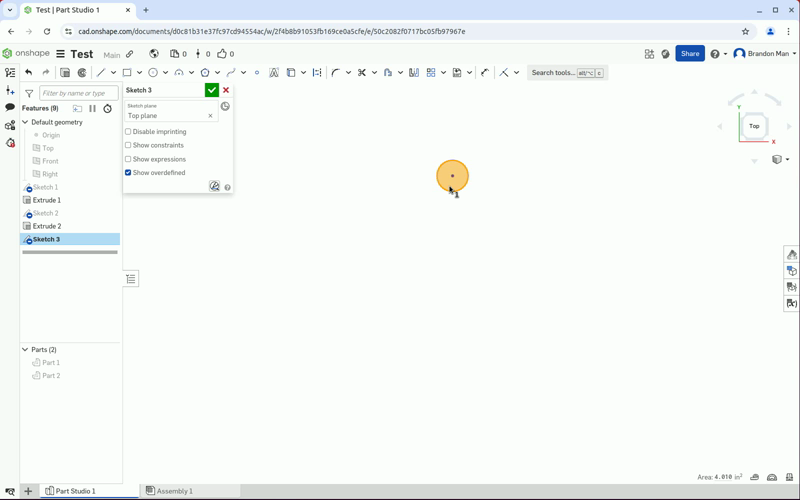
scroll(-6)
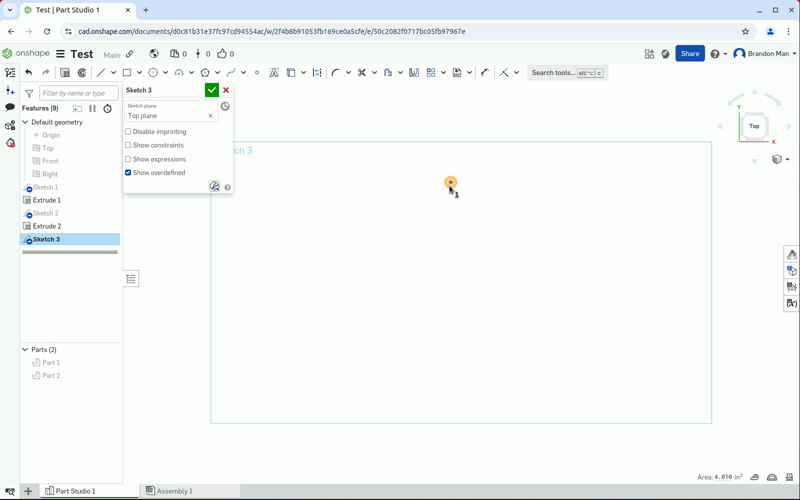
mouse_move(73, 352)
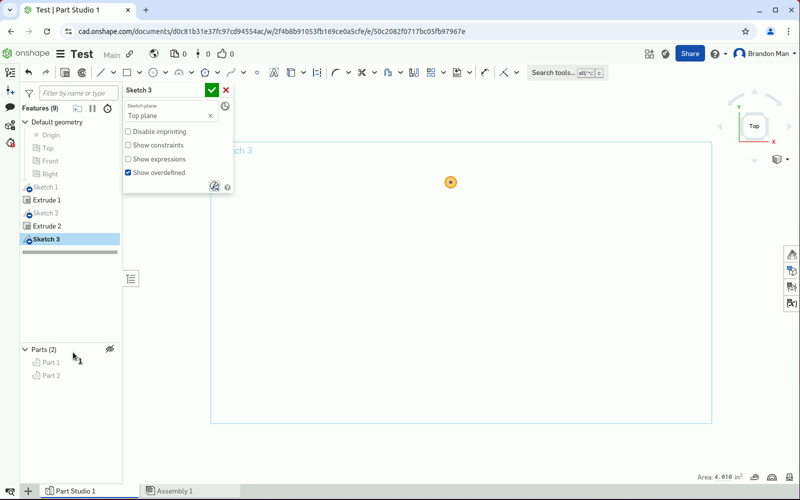
key(shift+y)
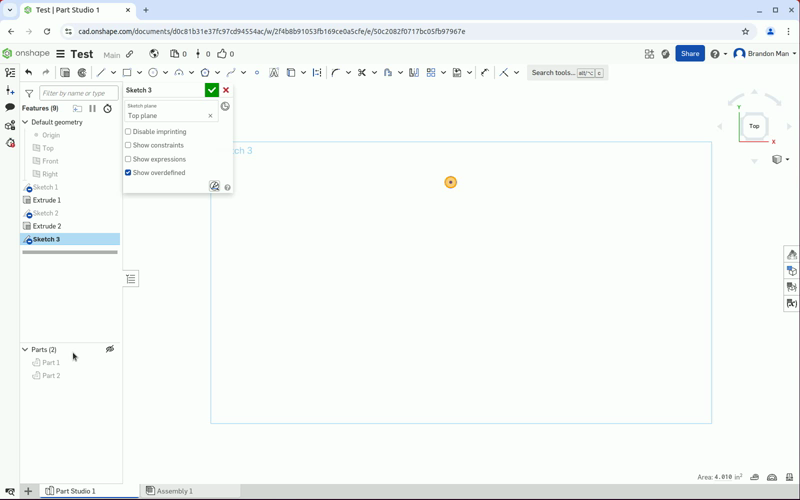
key(shift+e)
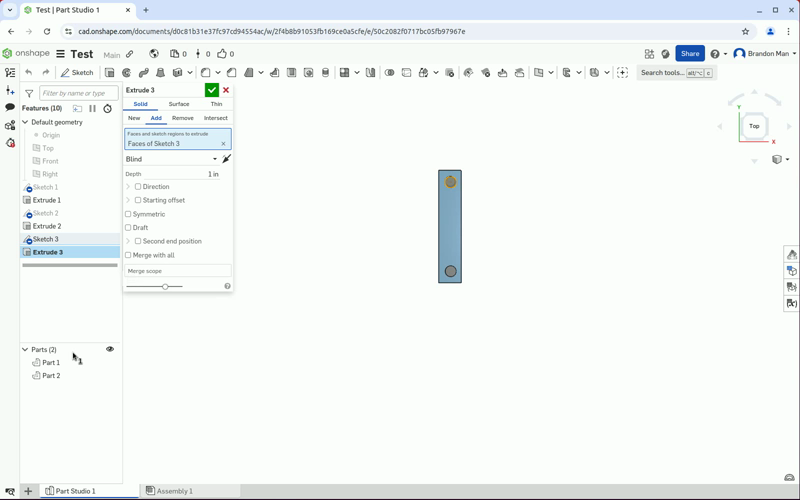
mouse_move(143, 106)
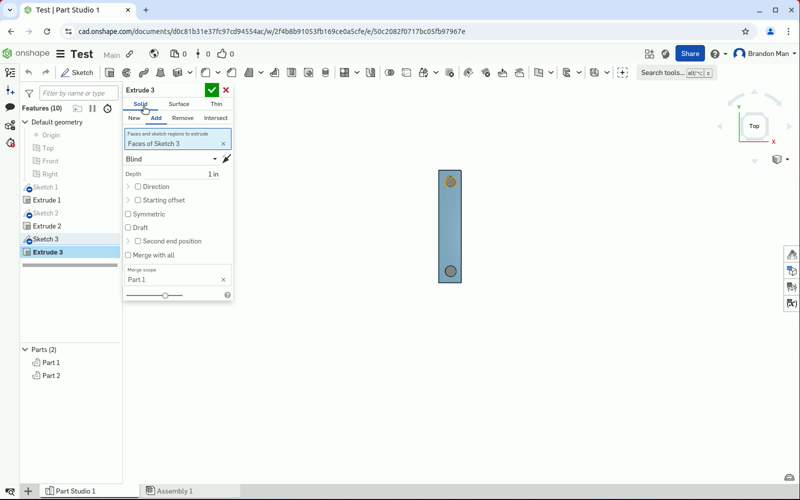
click(143, 106)
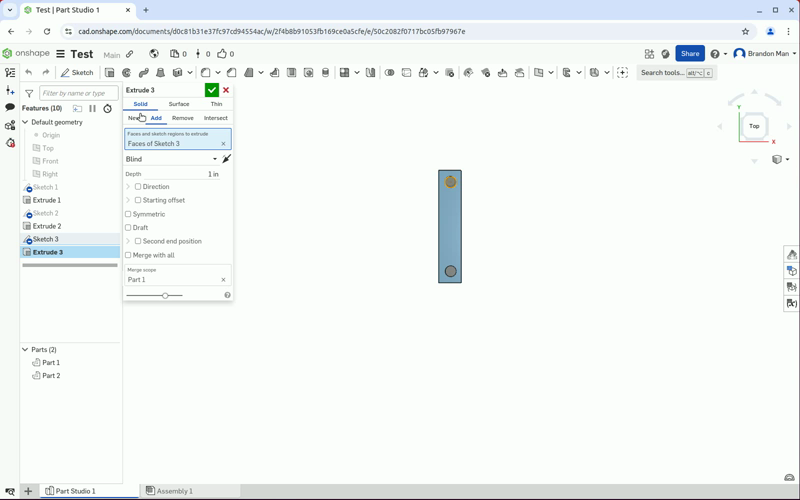
mouse_move(137, 120)
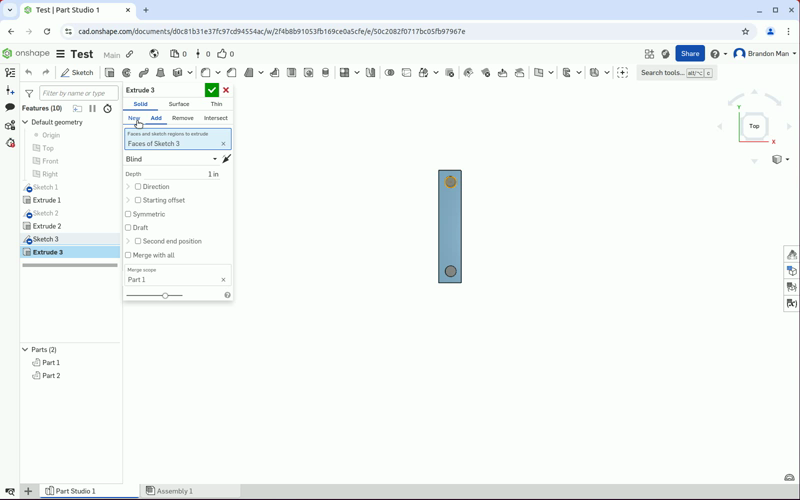
click(137, 120)
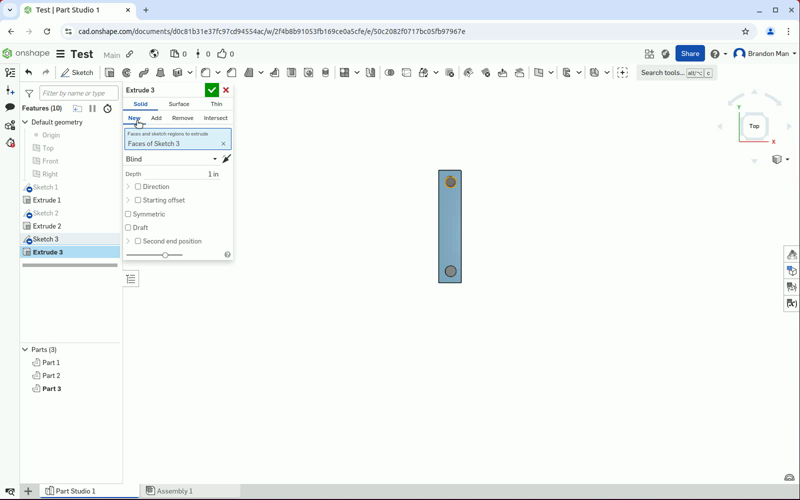
key(tab, 4)
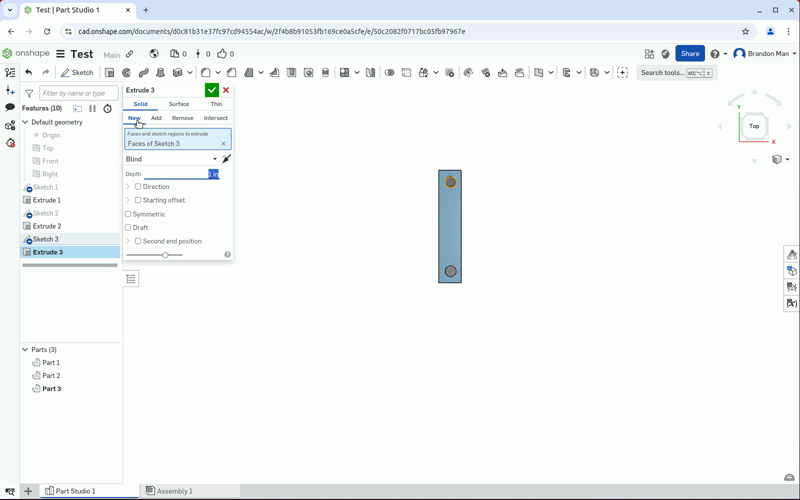
text(9.147)
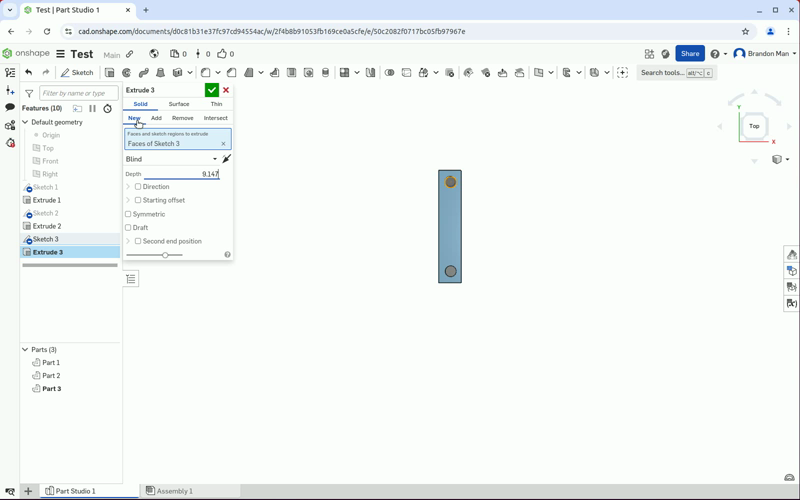
key(enter)
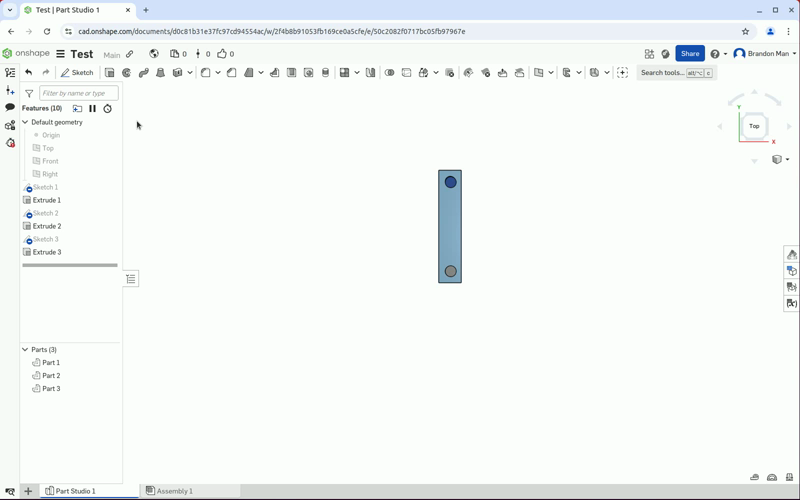
key(shift+h)
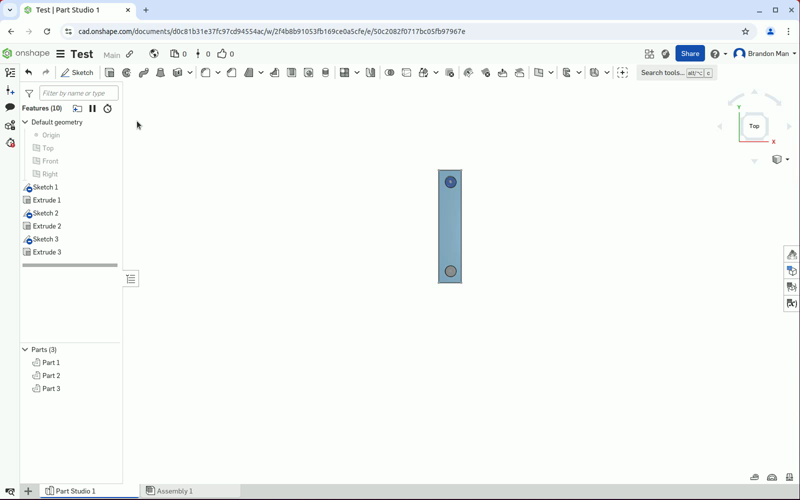
key(shift+h)
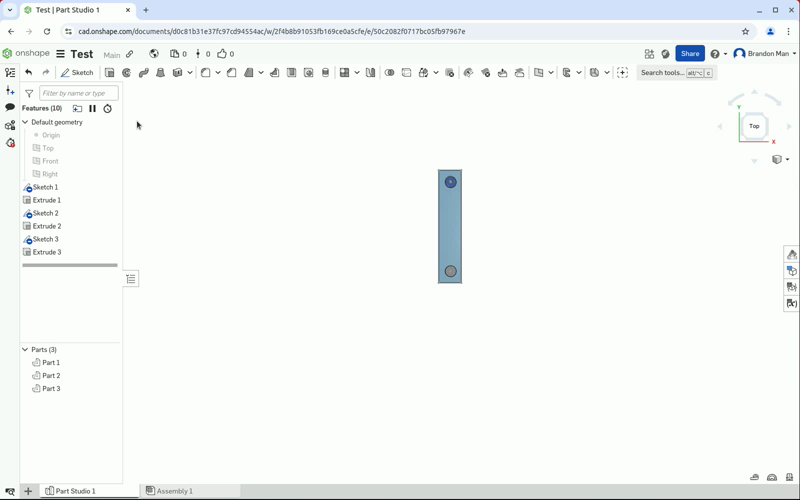
key(shift+7)
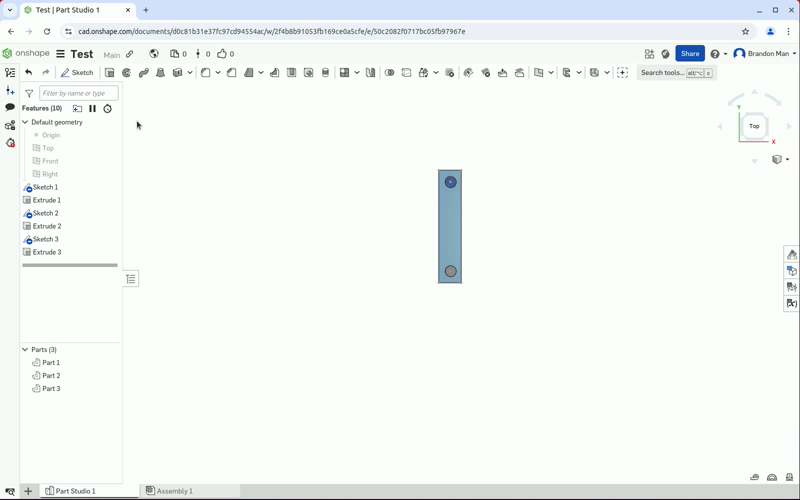
key(up, 3)
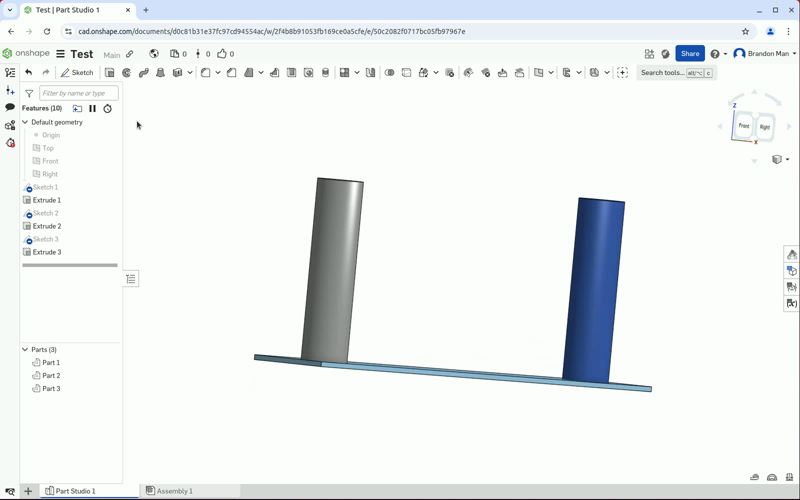
key(left, 3)
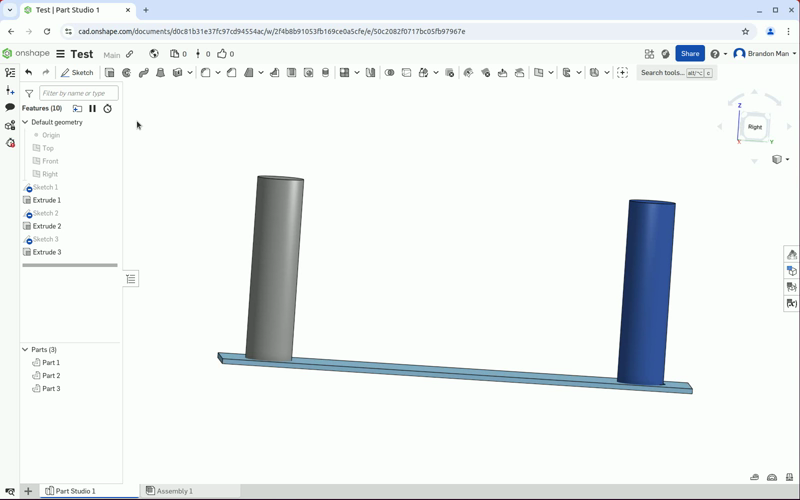
key(right, 3)
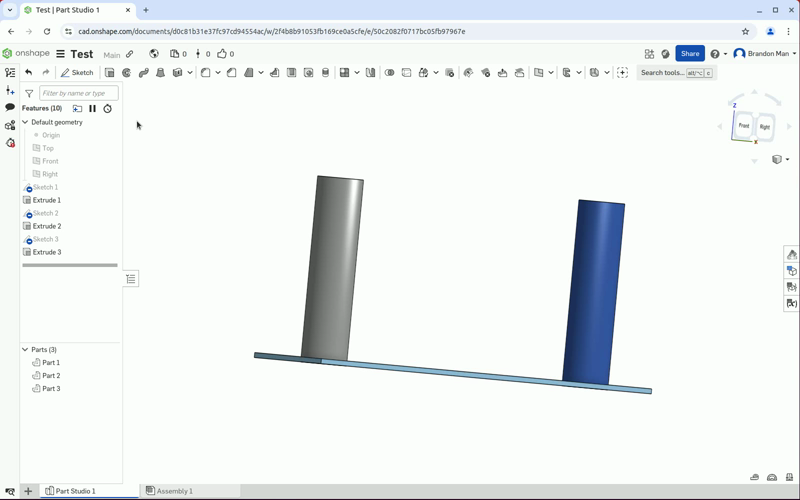
key(down, 3)
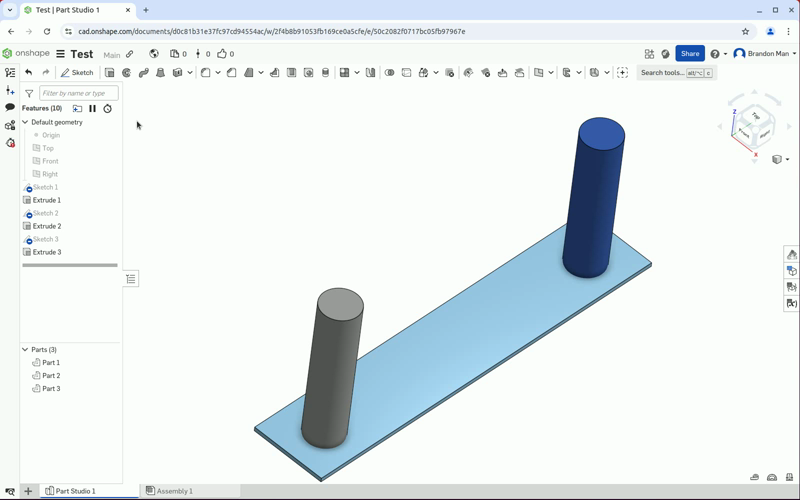
mouse_move(73, 189)
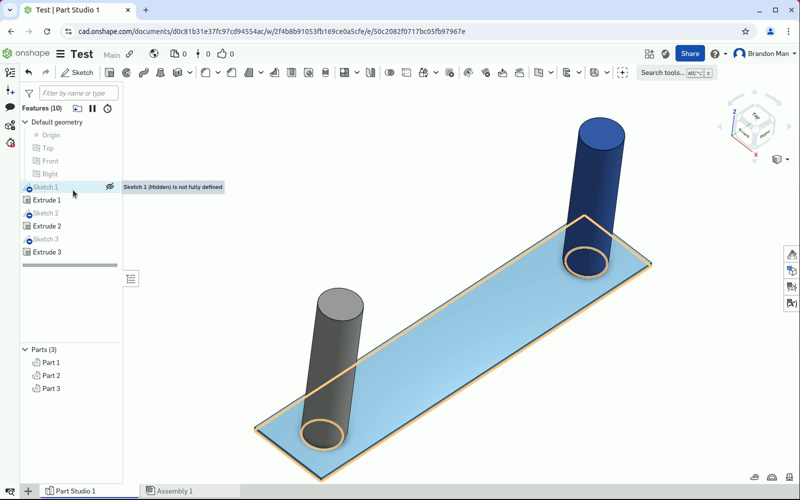
click(73, 189)